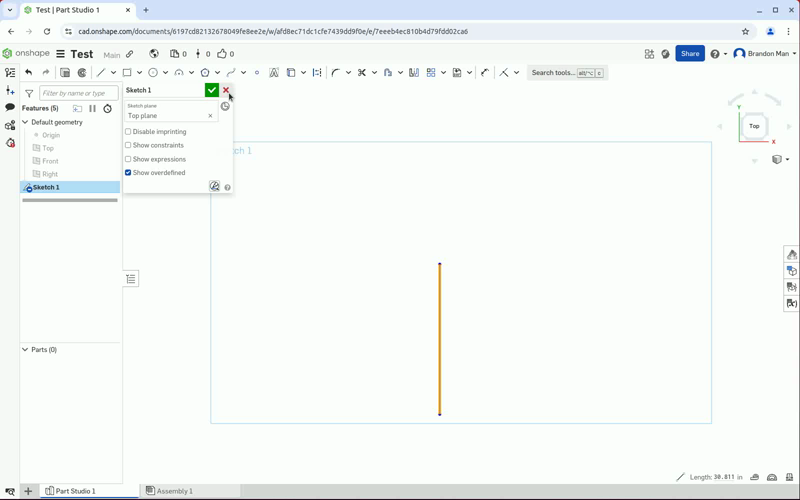
key(shift+h)
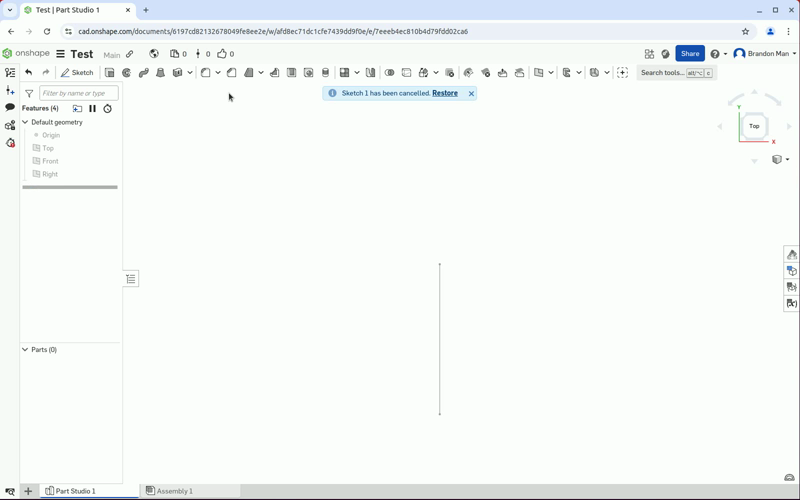
mouse_move(73, 352)
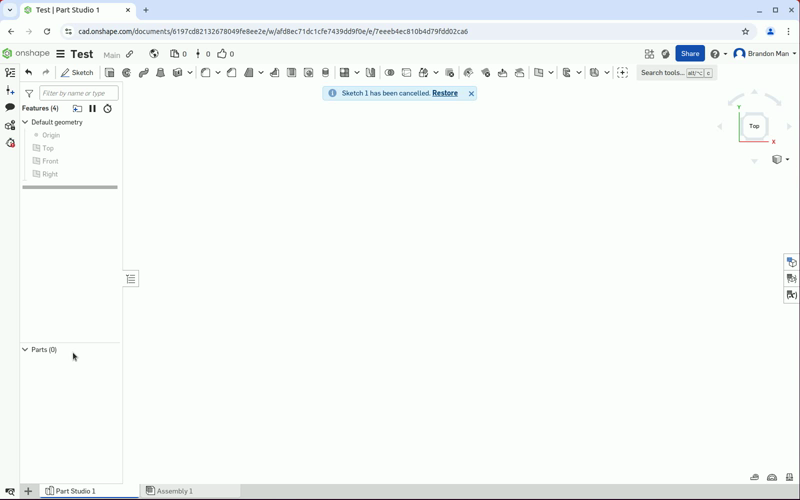
key(y)
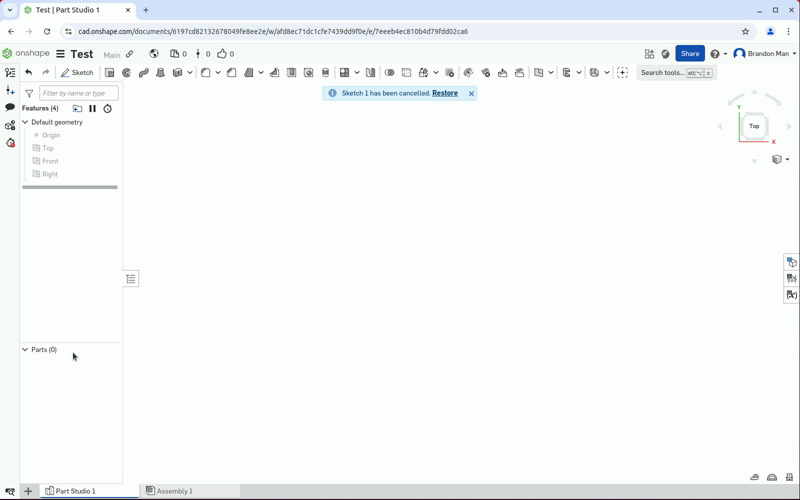
key(shift+p)
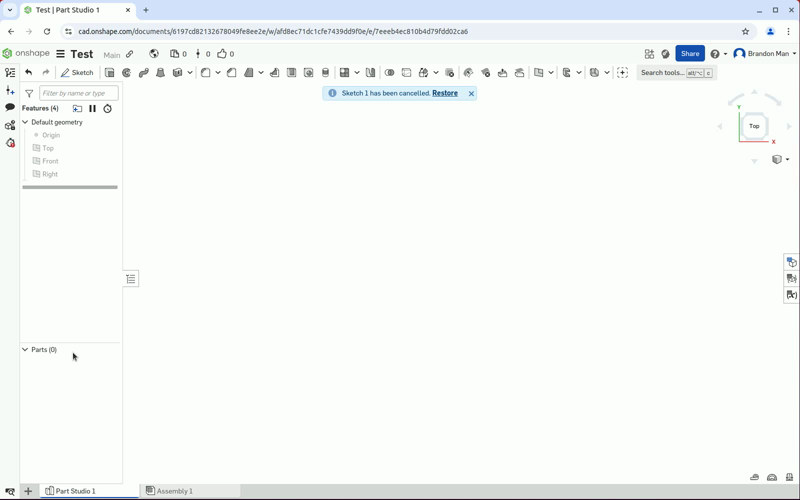
key(space)
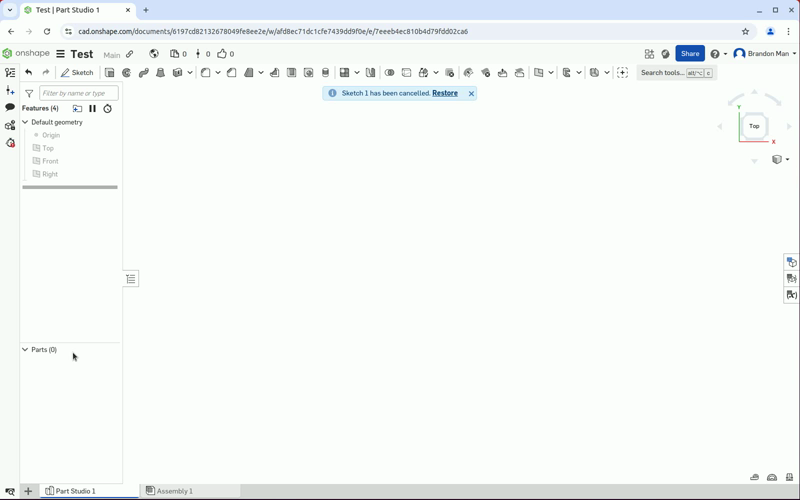
key_down(shift)
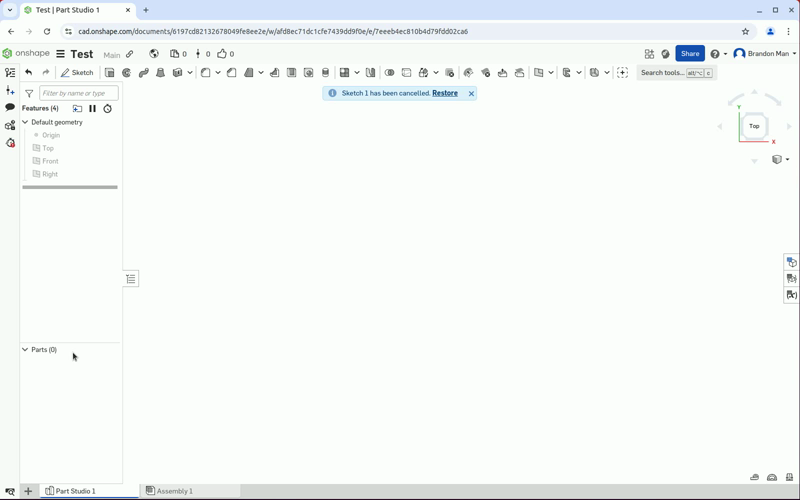
key(up)
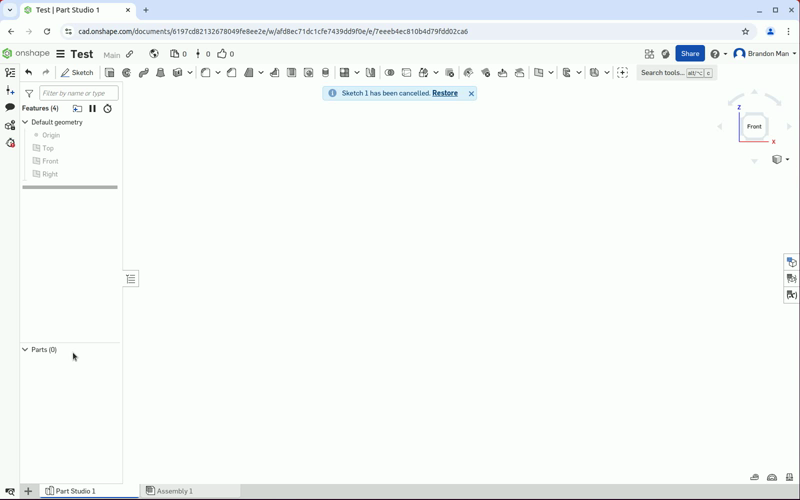
key_up(shift)
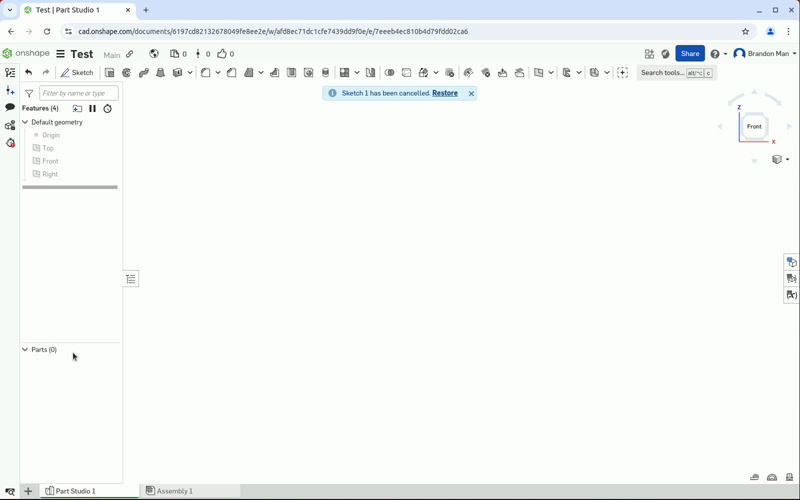
mouse_move(73, 352)
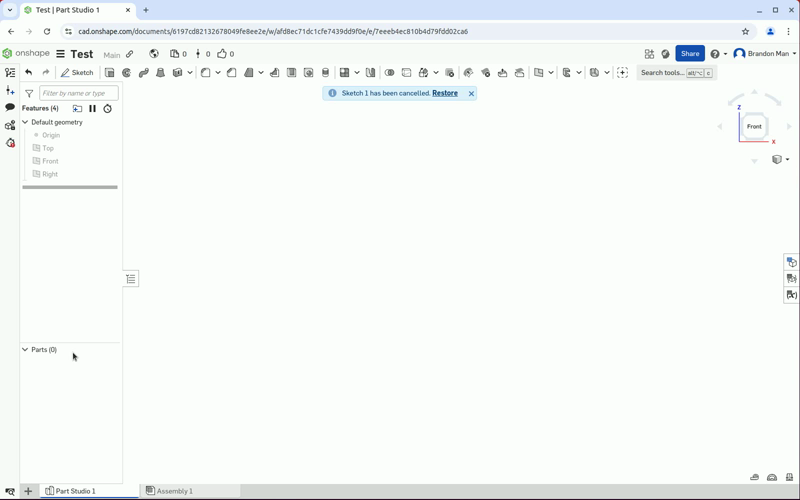
key(shift+y)
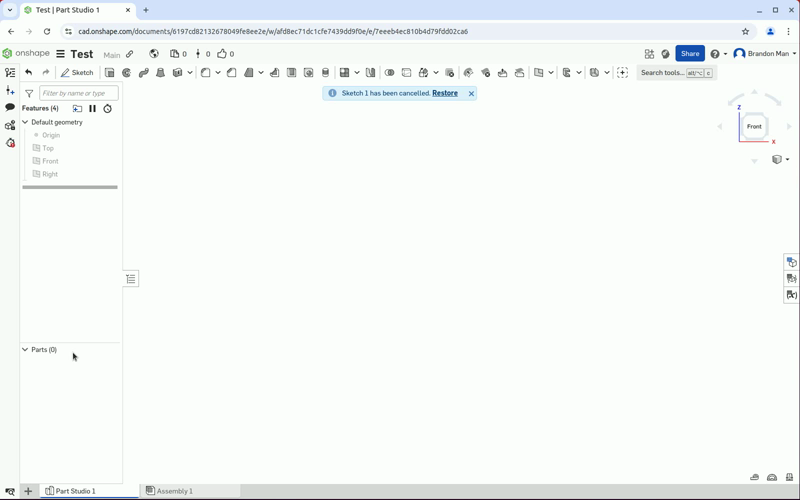
key(shift+s)
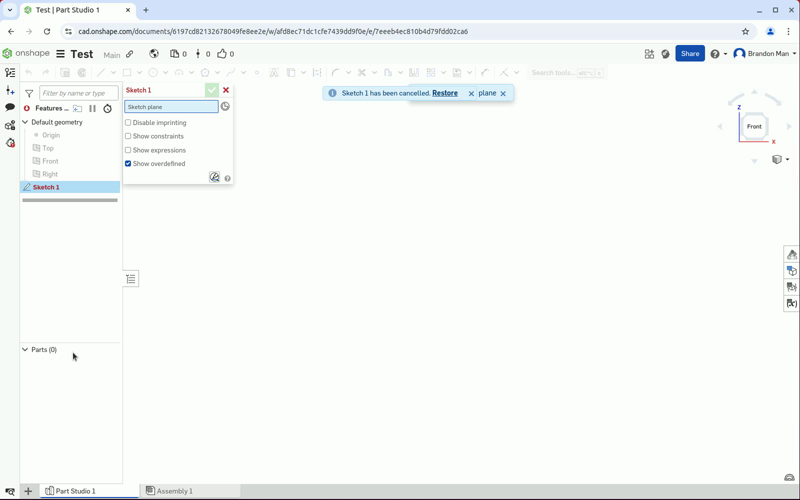
mouse_move(73, 163)
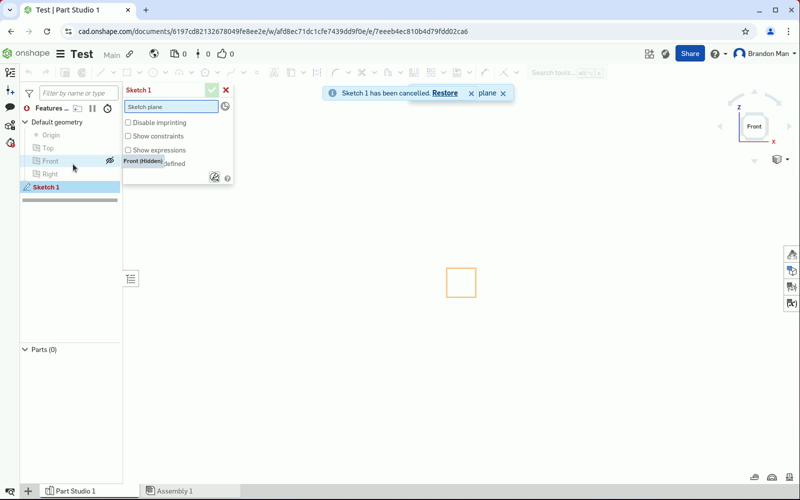
click(73, 163)
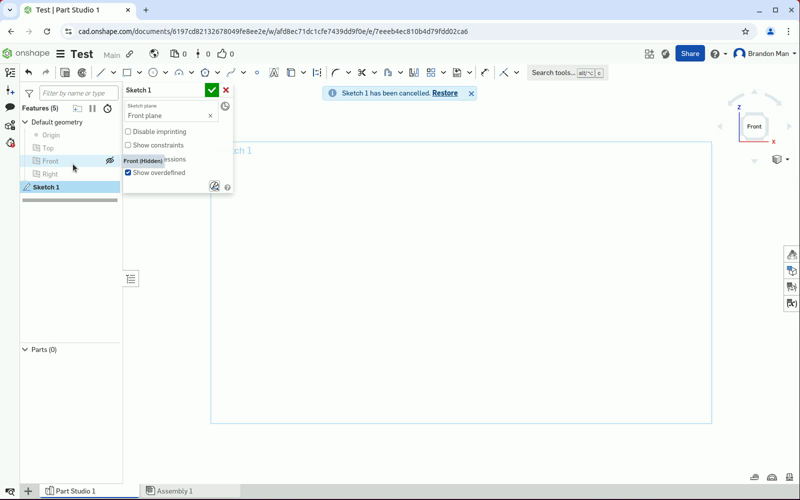
mouse_move(73, 352)
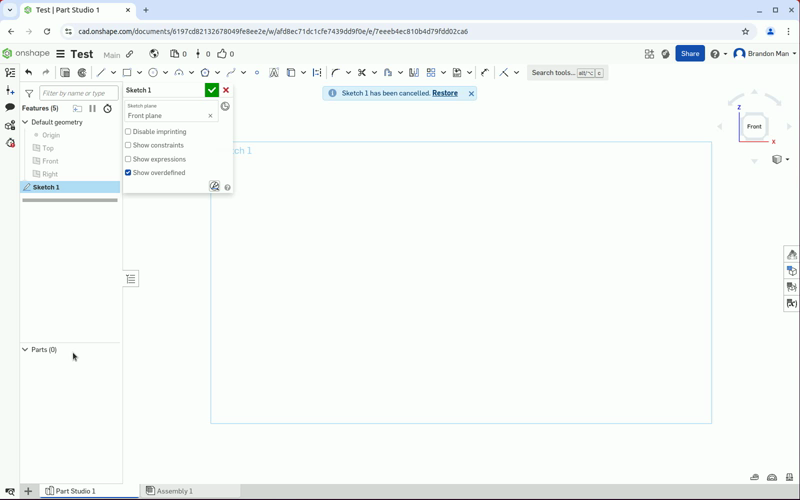
key(y)
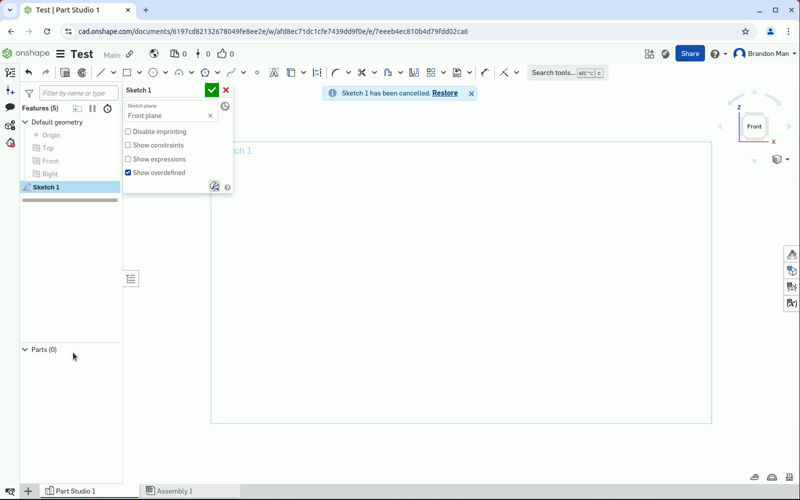
key(l)
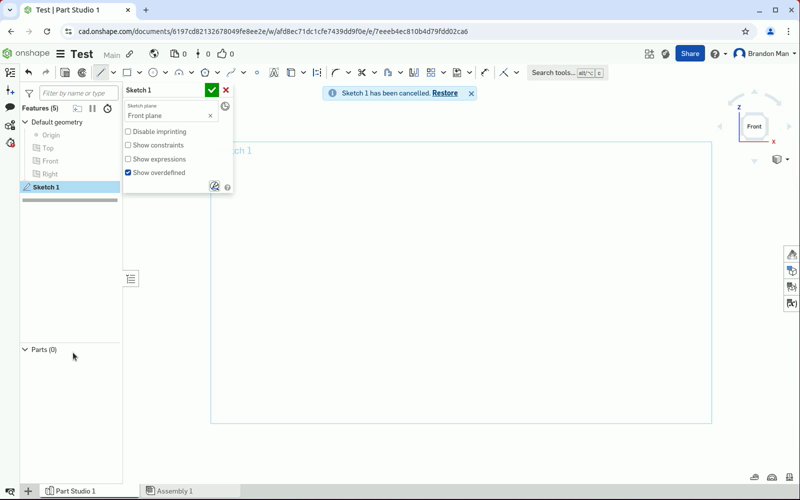
key_down(shift)
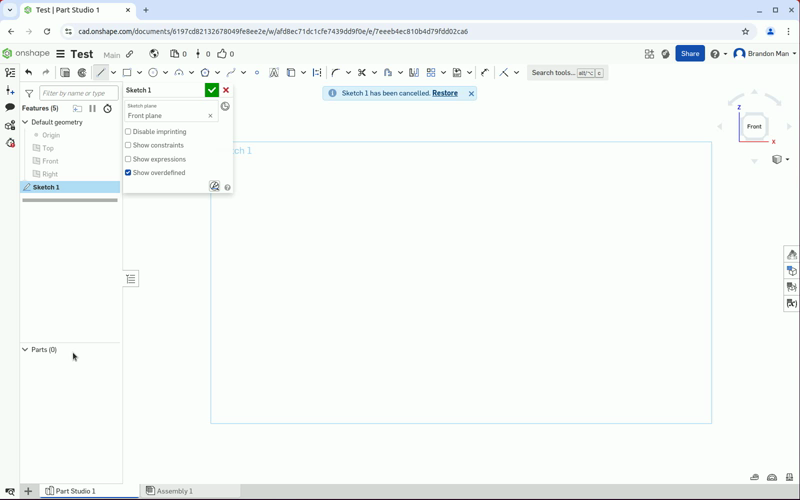
mouse_move(460, 282)
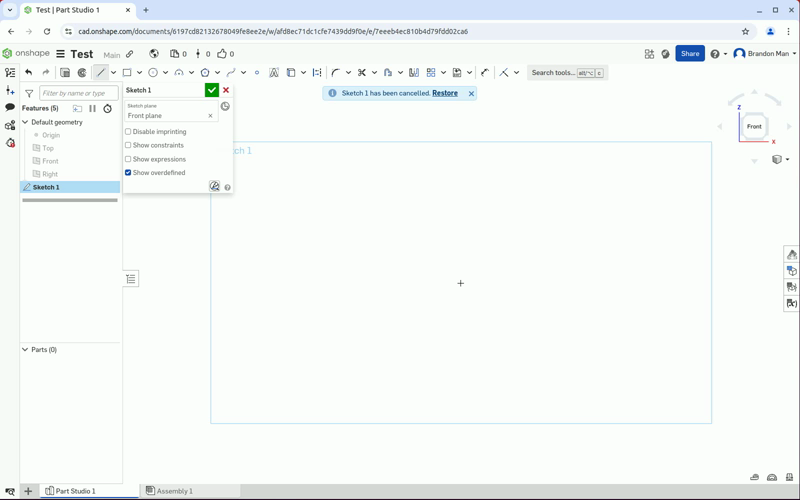
click(460, 282)
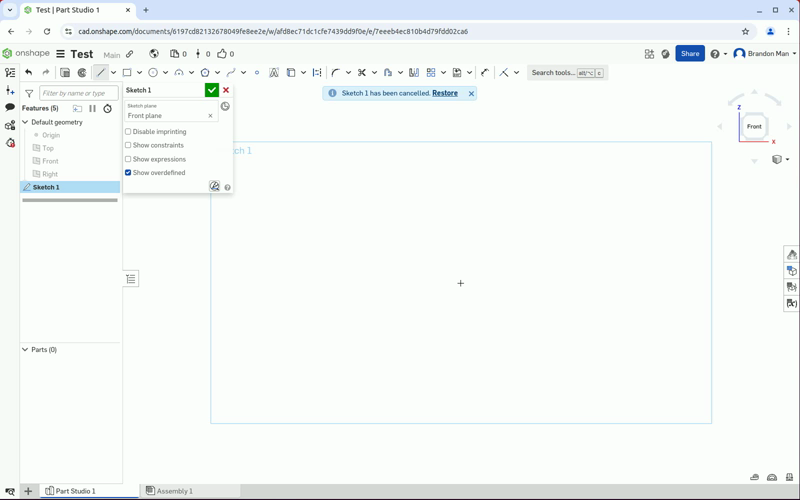
key_up(shift)
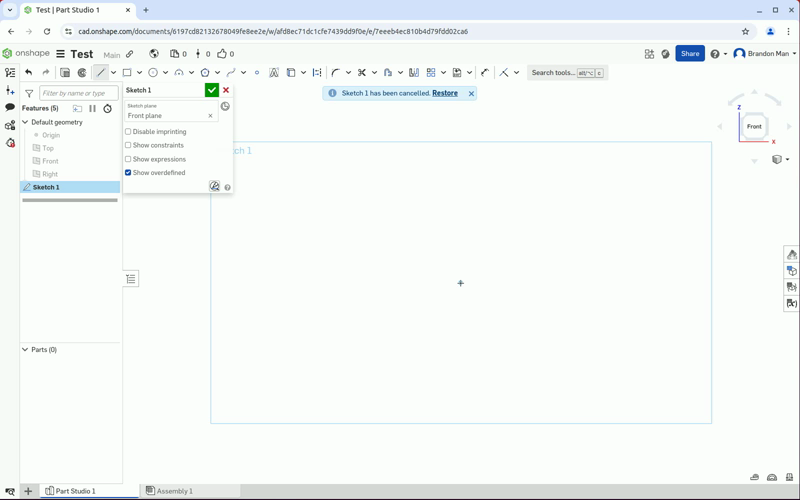
key_down(shift)
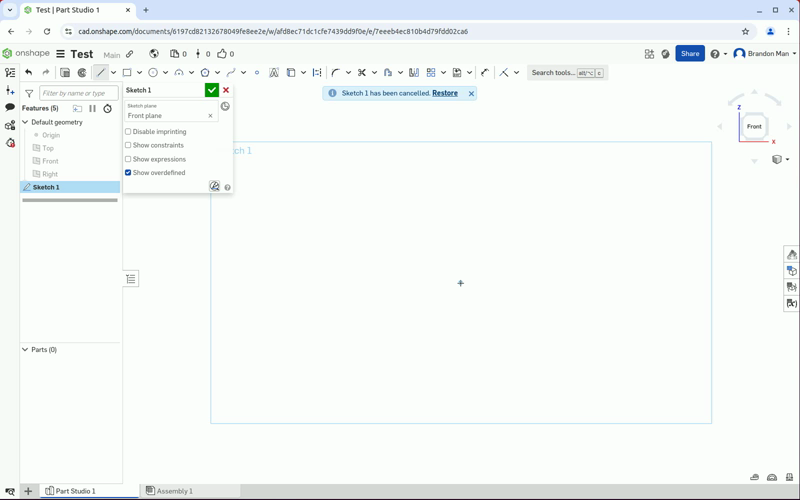
mouse_move(490, 282)
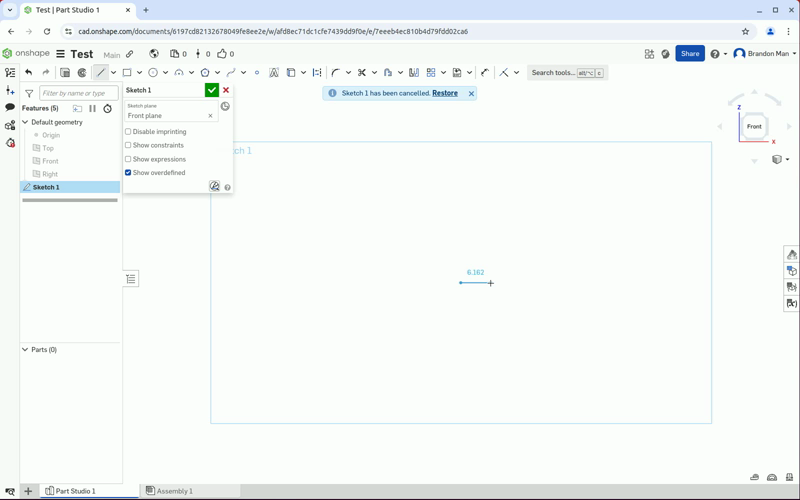
mouse_move(479, 282)
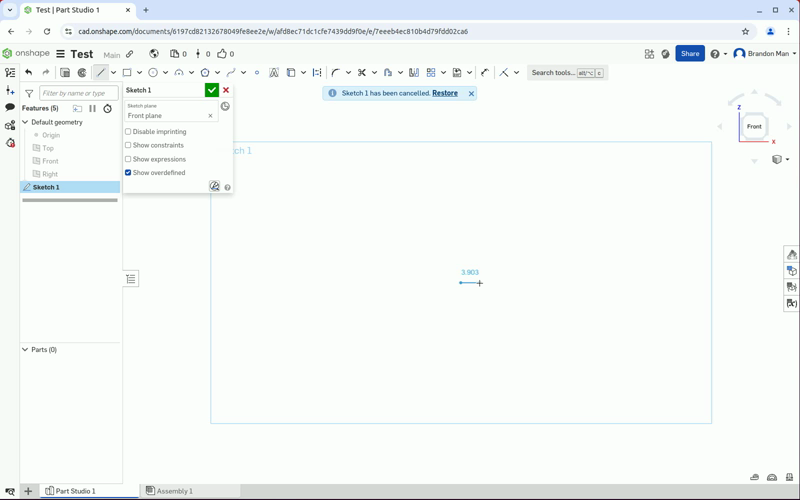
click(479, 282)
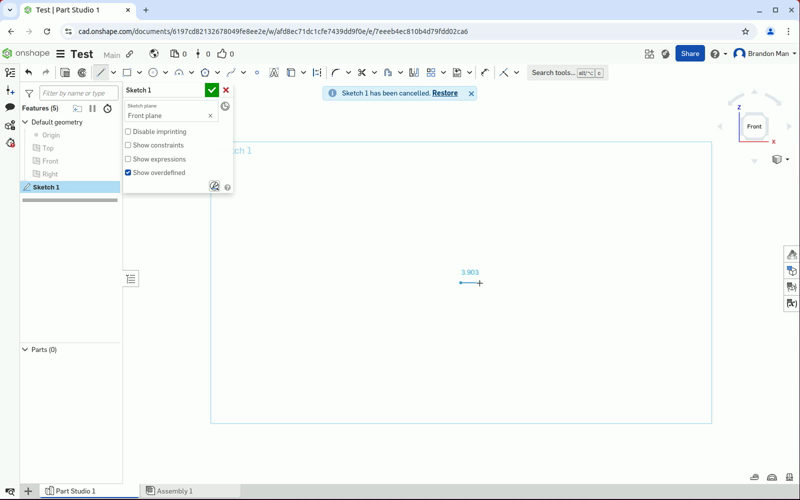
key_up(shift)
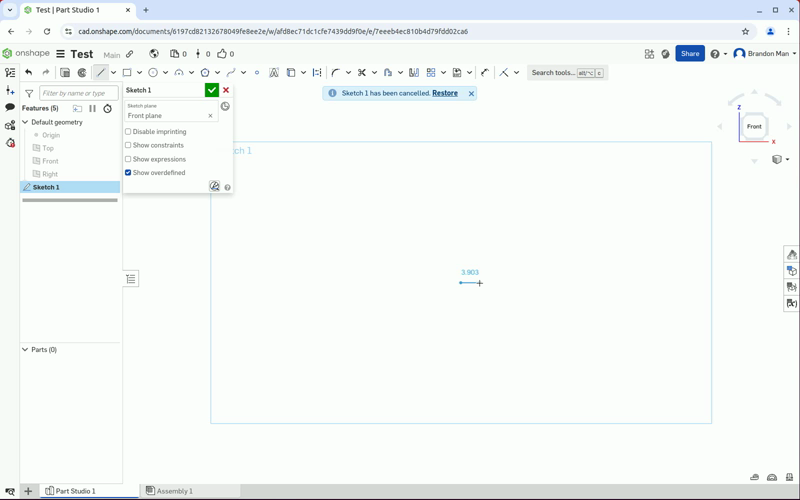
key_down(shift)
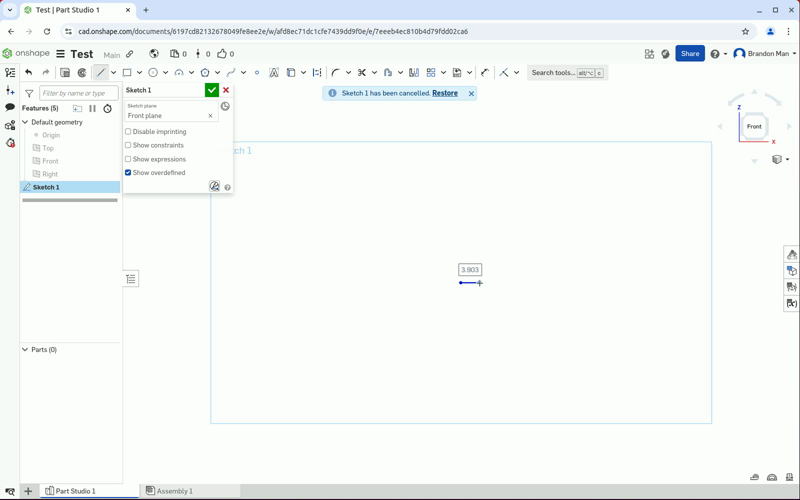
mouse_move(509, 282)
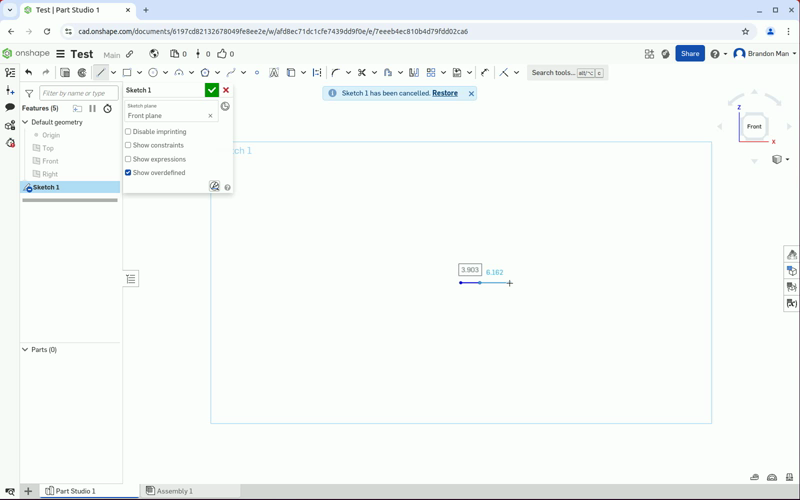
mouse_move(479, 264)
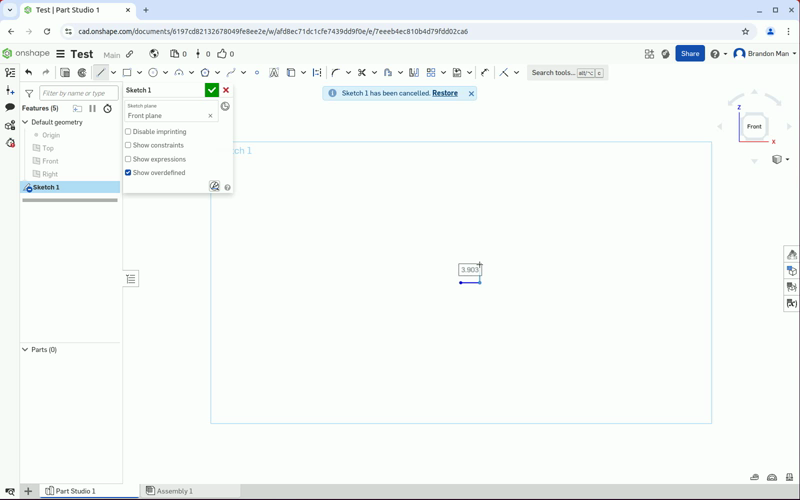
click(479, 264)
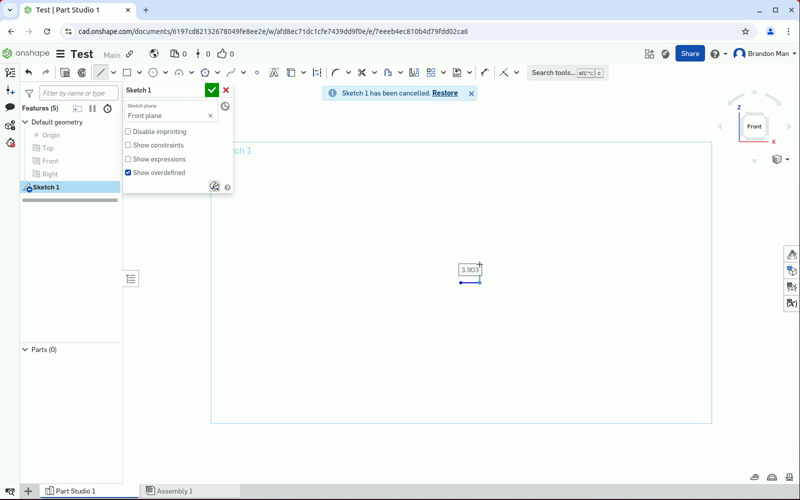
key_up(shift)
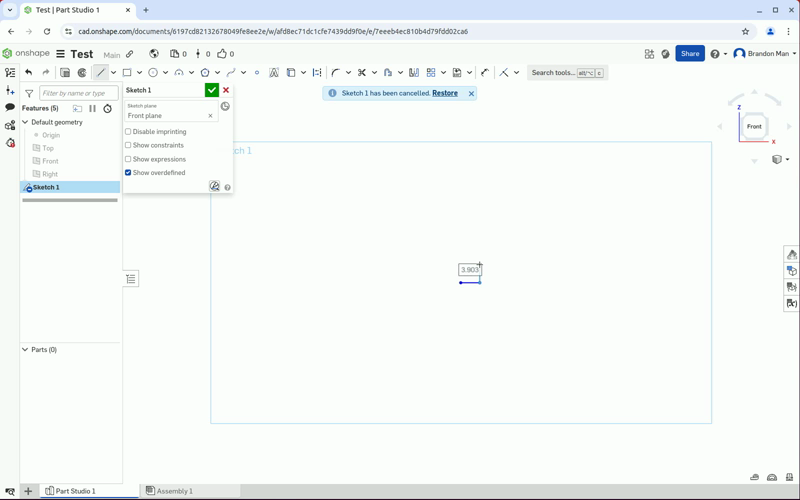
key_down(shift)
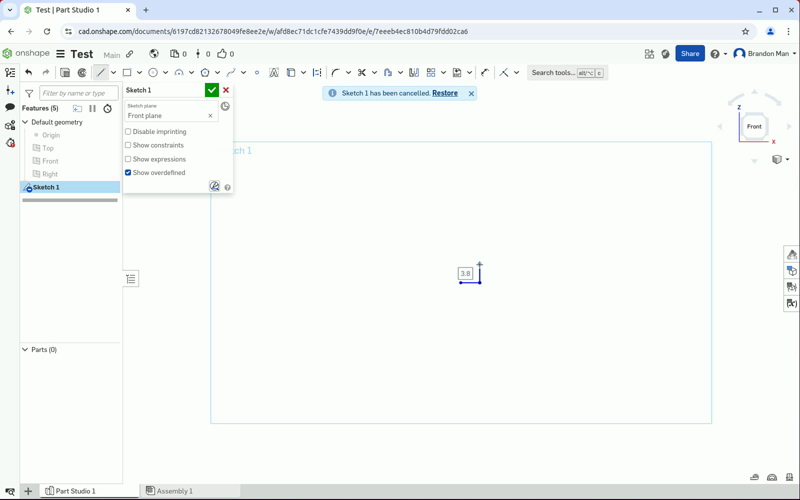
mouse_move(509, 264)
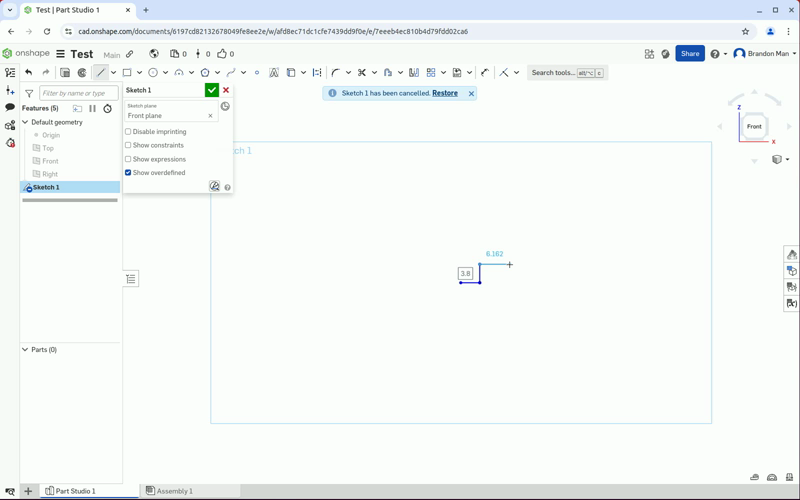
mouse_move(479, 235)
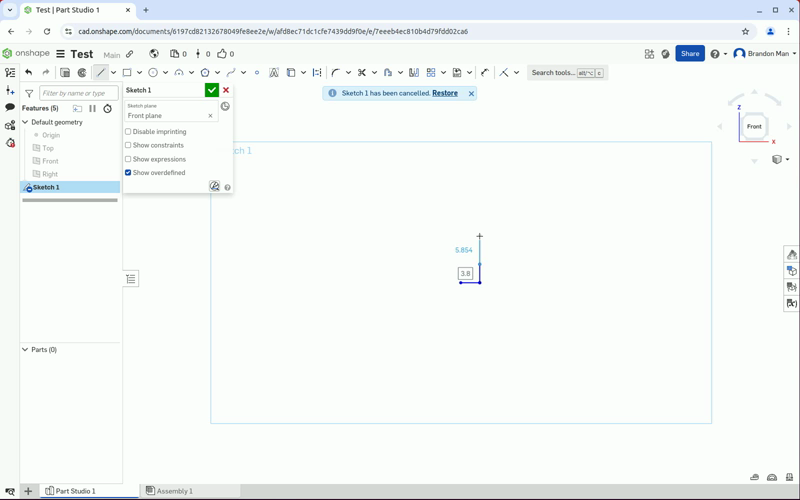
click(479, 235)
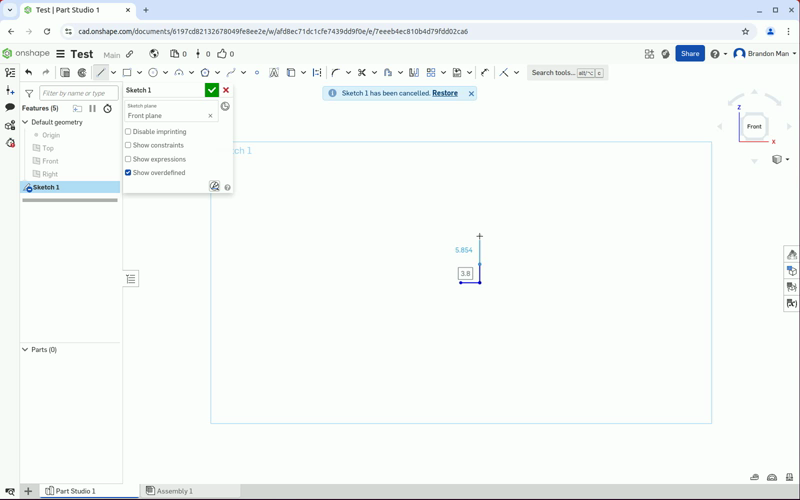
key_up(shift)
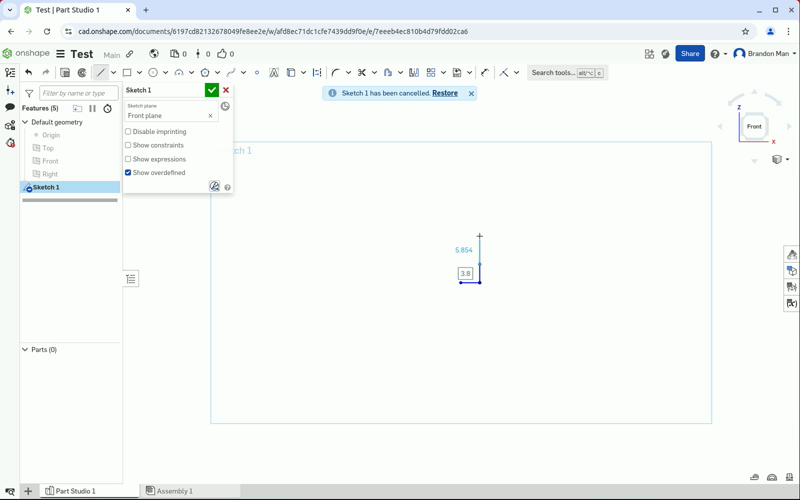
key_down(shift)
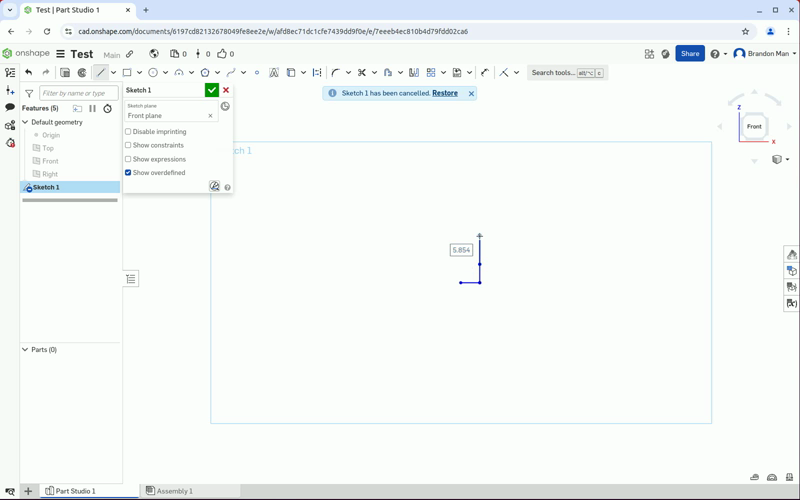
mouse_move(509, 235)
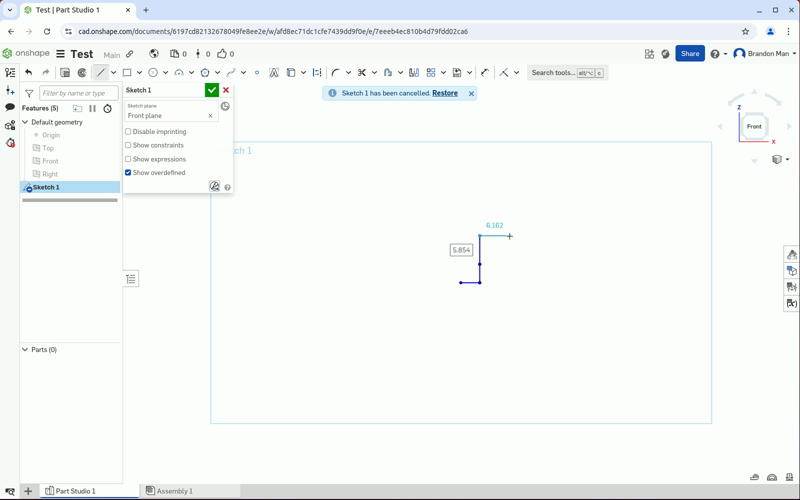
mouse_move(460, 235)
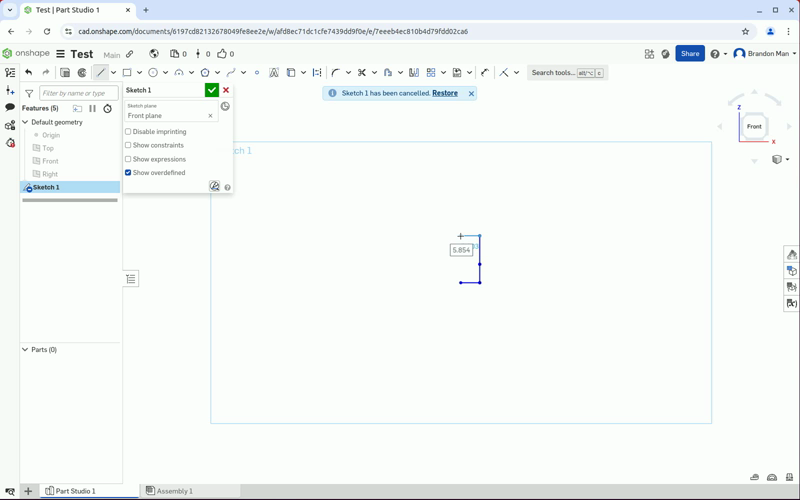
click(460, 235)
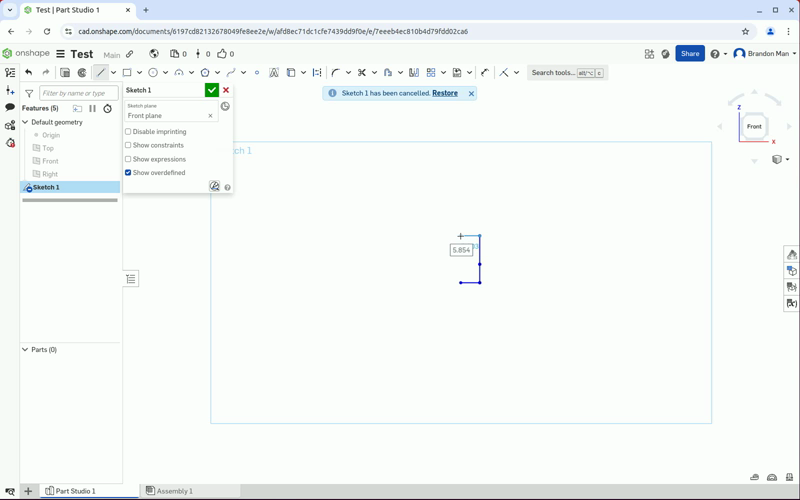
key_up(shift)
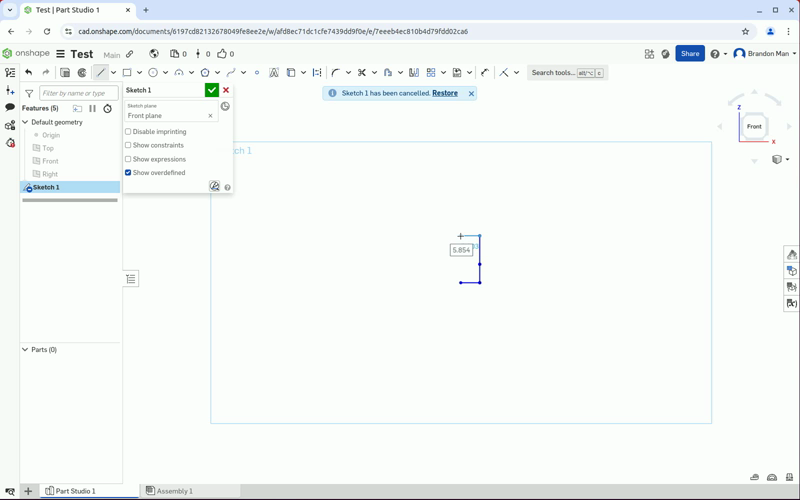
mouse_move(490, 235)
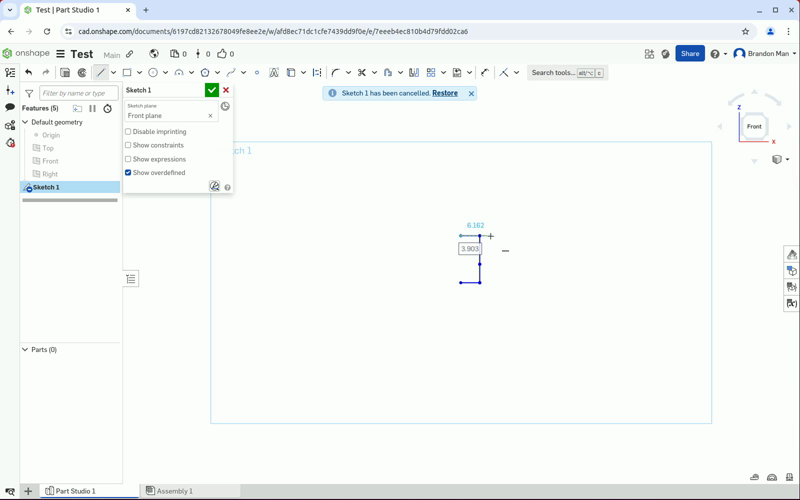
key_down(shift)
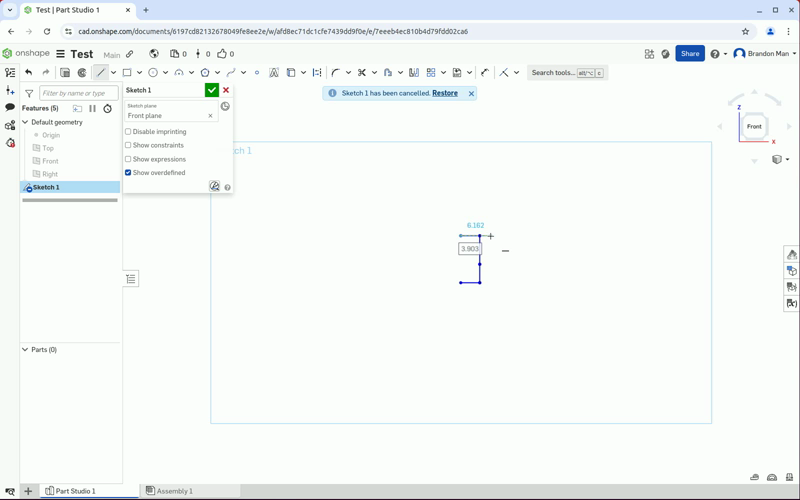
mouse_move(460, 282)
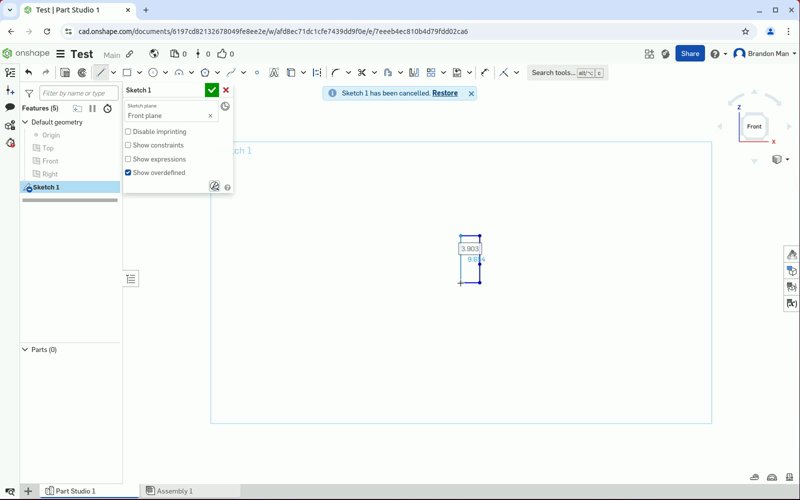
key_up(shift)
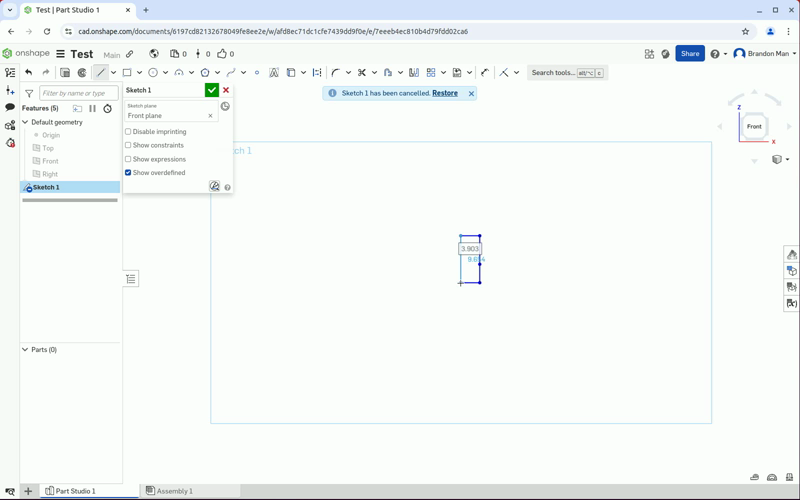
click(460, 282)
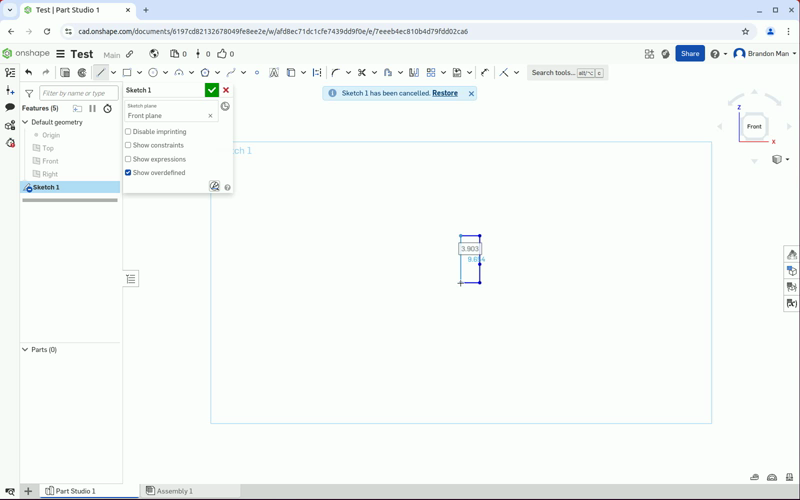
key(esc)
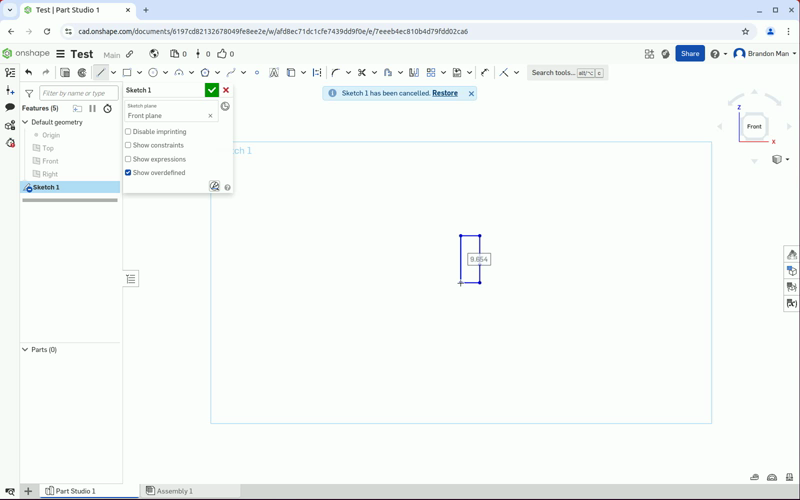
mouse_move(469, 242)
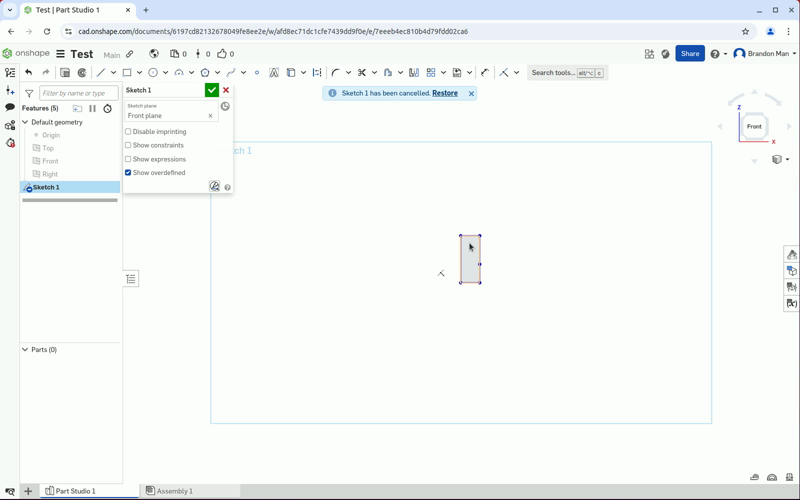
scroll(6)
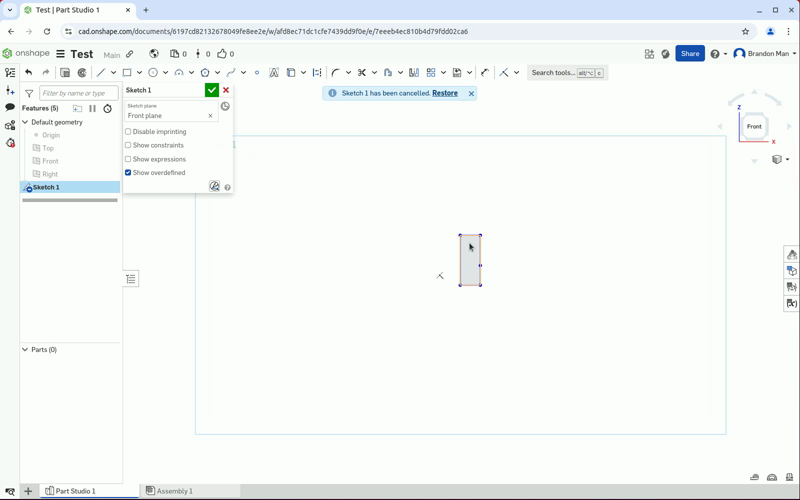
scroll(6)
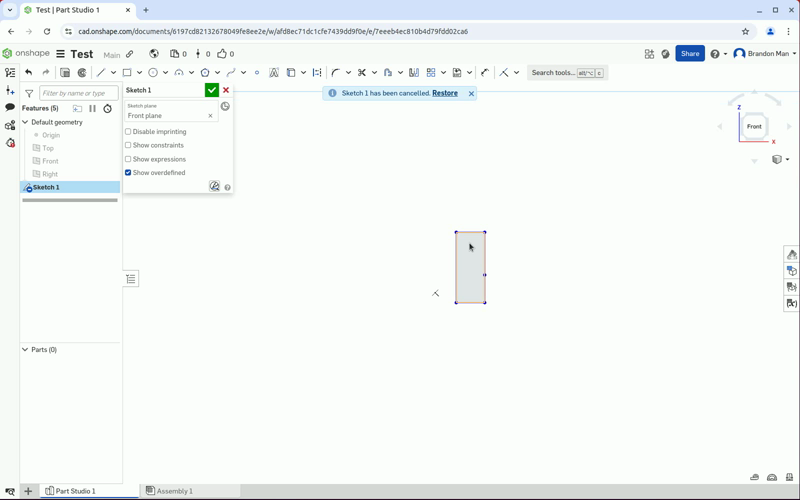
scroll(6)
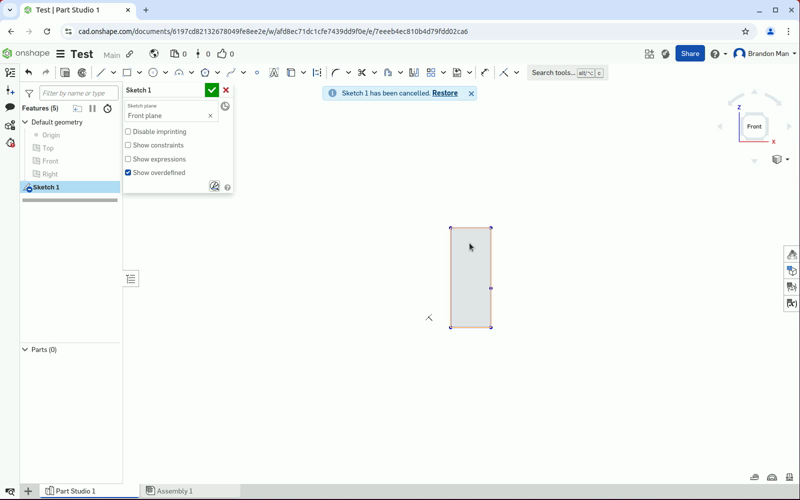
scroll(6)
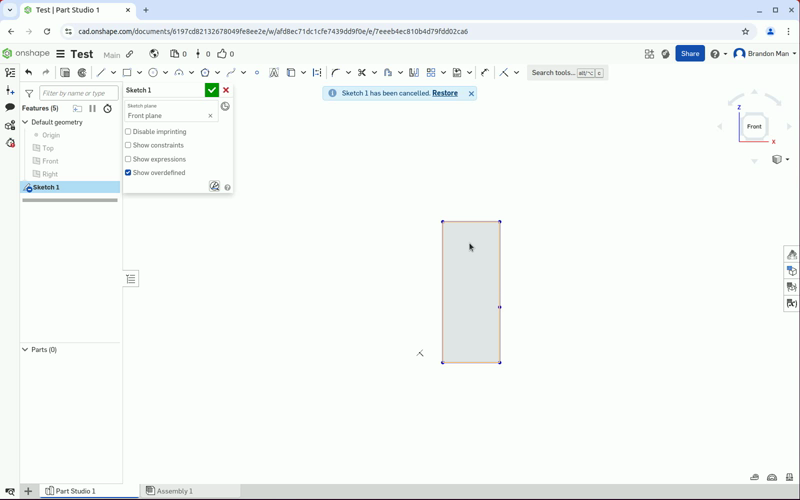
scroll(6)
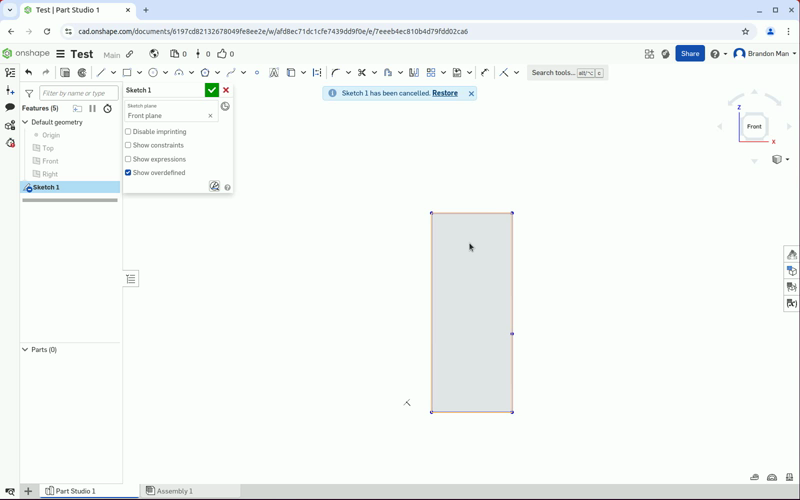
scroll(6)
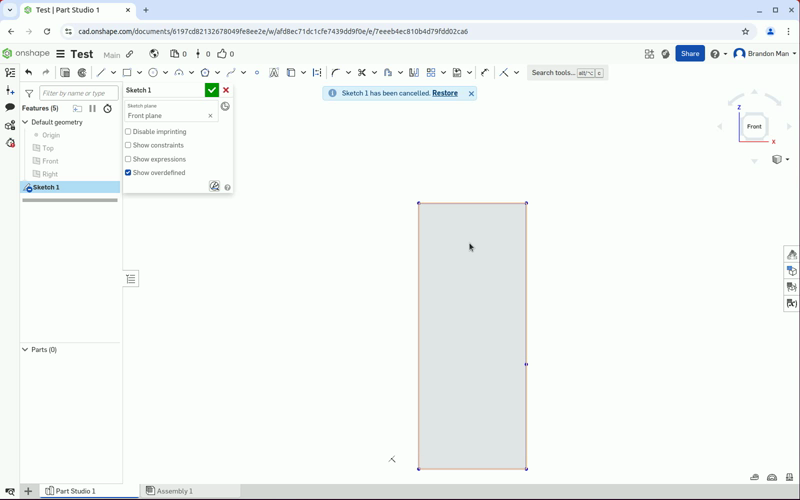
scroll(6)
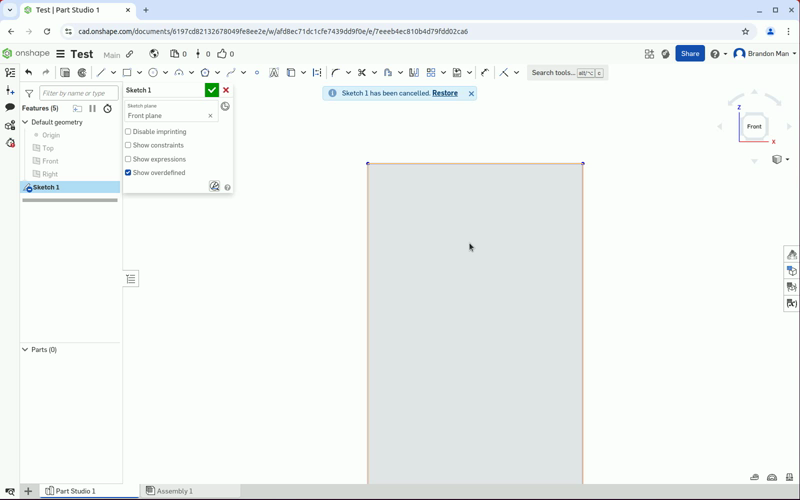
click(469, 242)
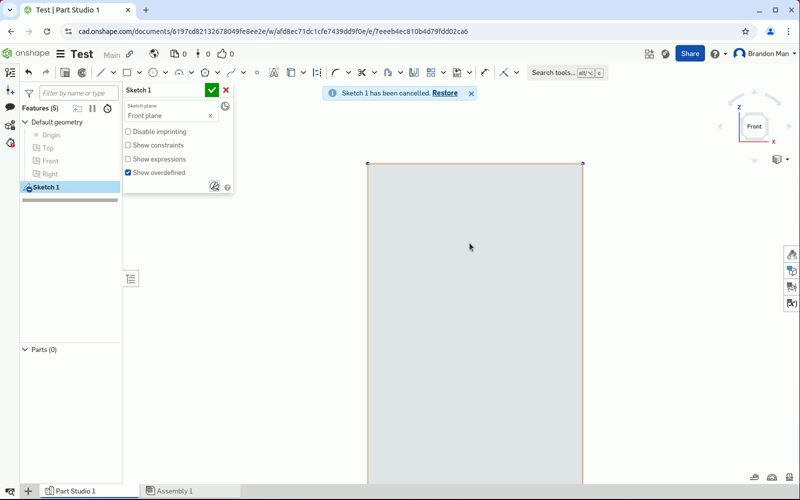
scroll(-6)
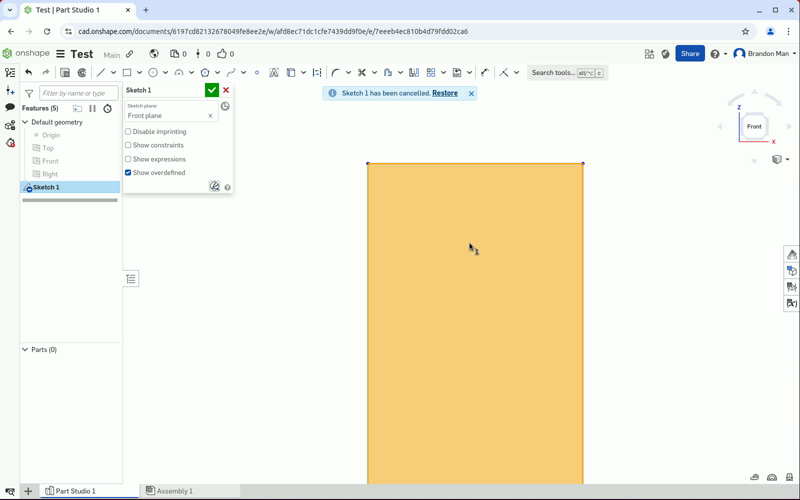
scroll(-6)
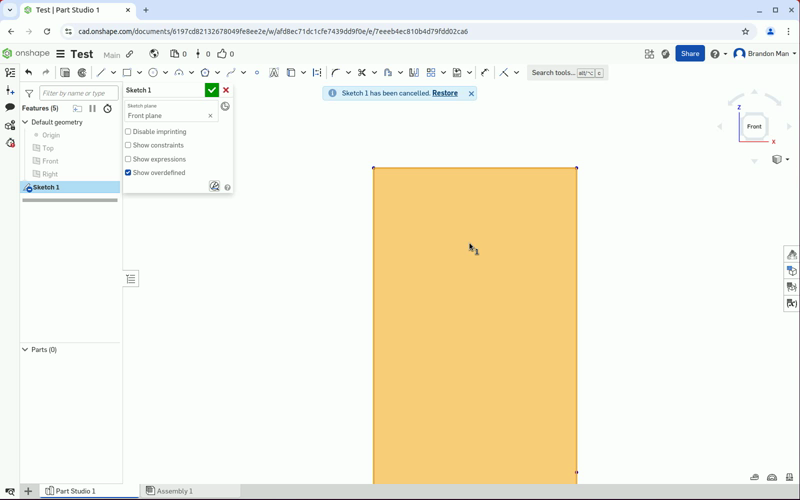
scroll(-6)
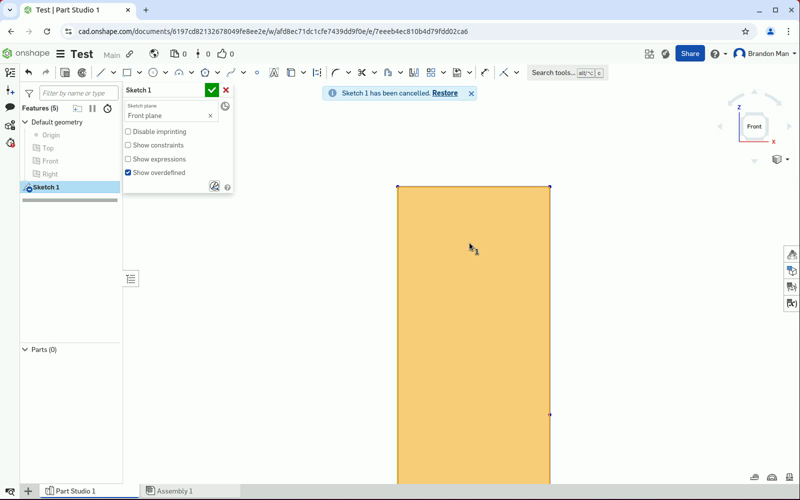
scroll(-6)
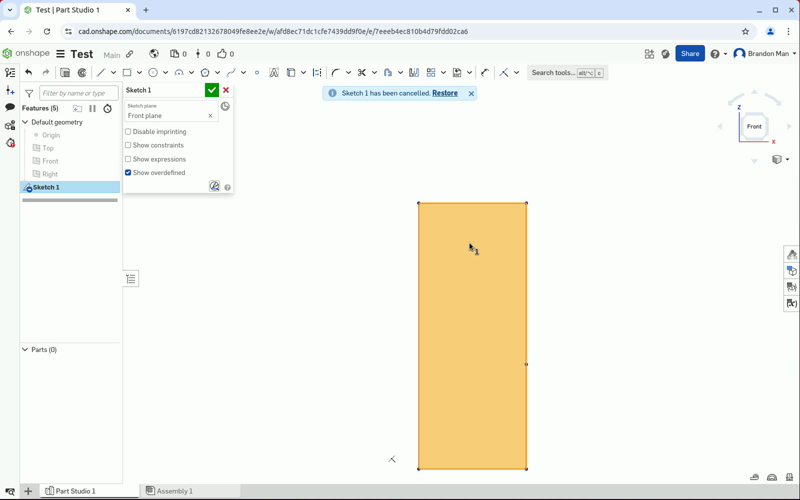
scroll(-6)
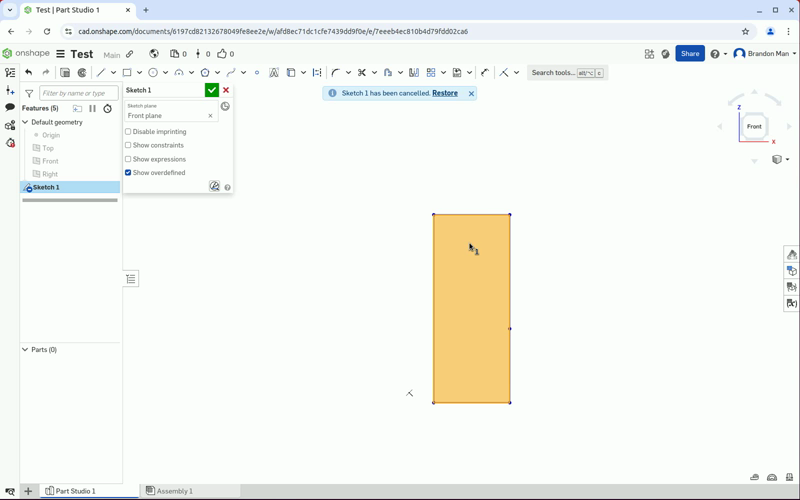
scroll(-6)
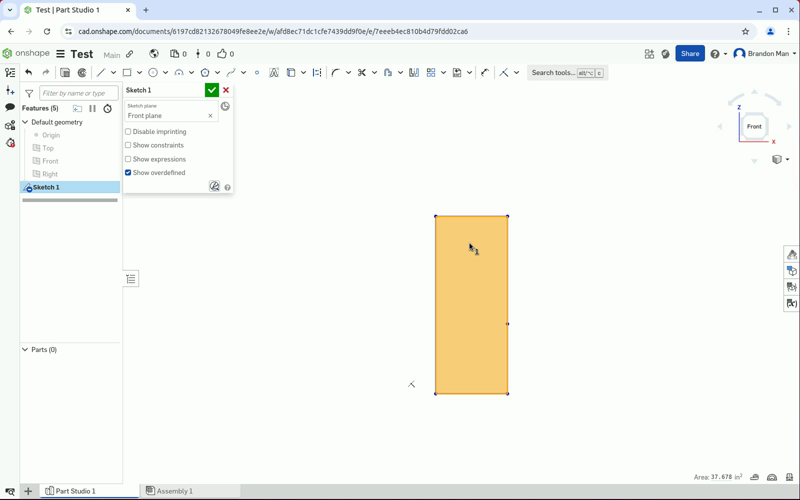
scroll(-6)
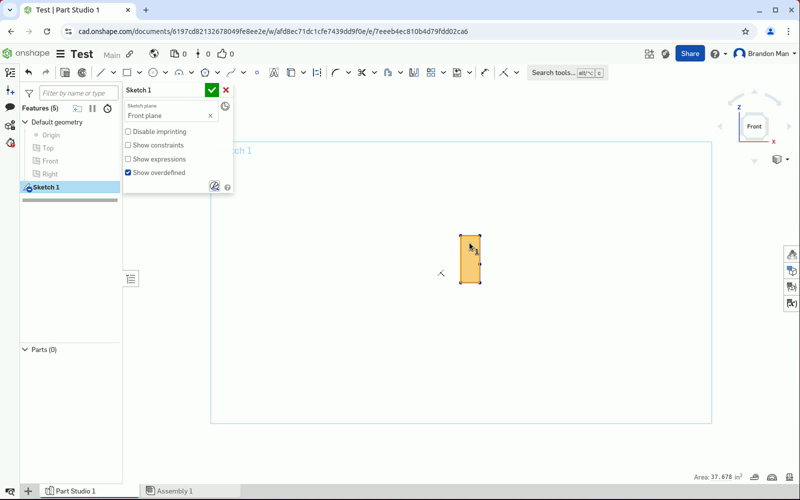
mouse_move(73, 352)
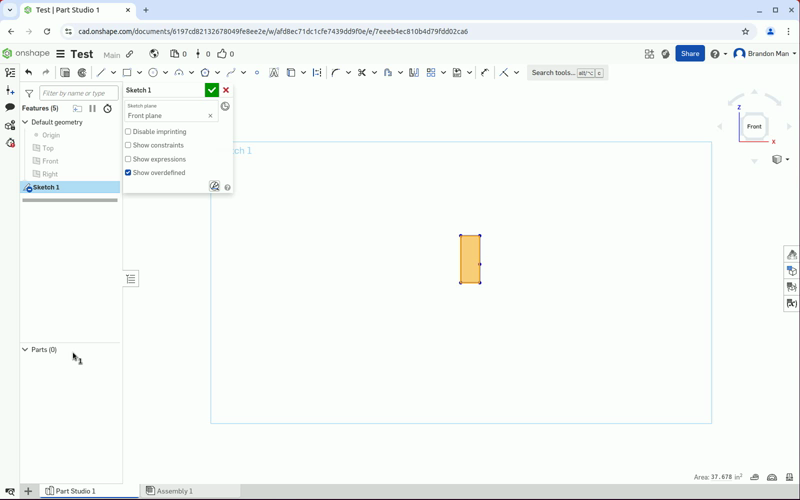
key(shift+y)
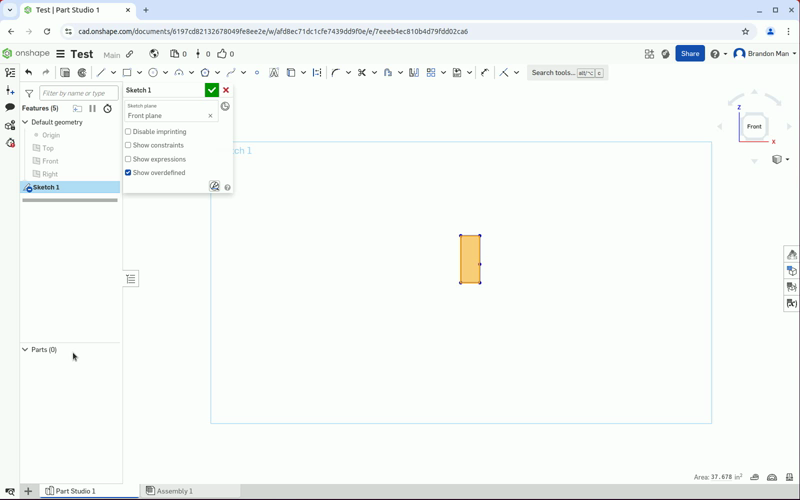
key(shift+e)
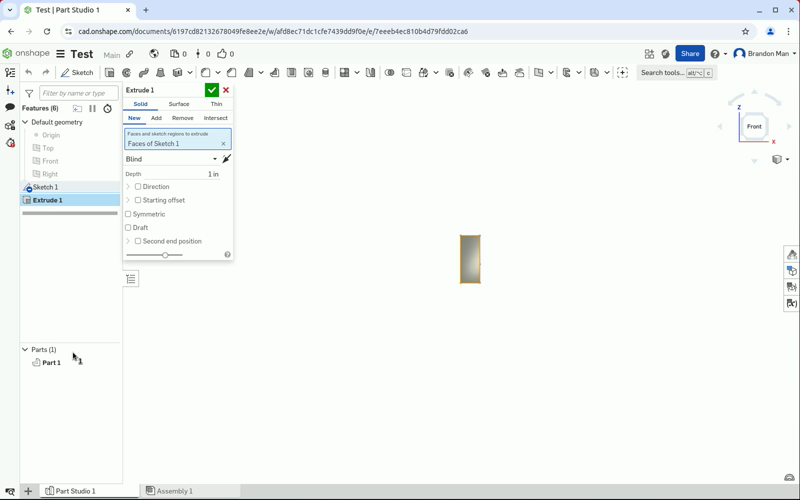
mouse_move(143, 106)
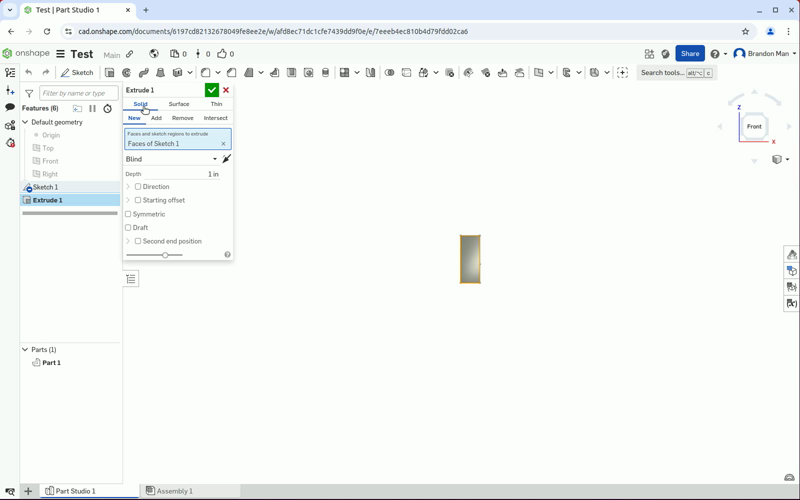
click(143, 106)
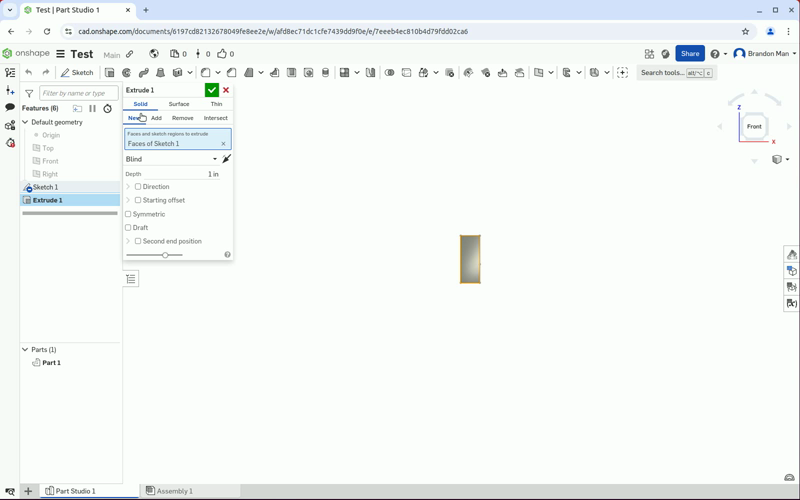
mouse_move(137, 120)
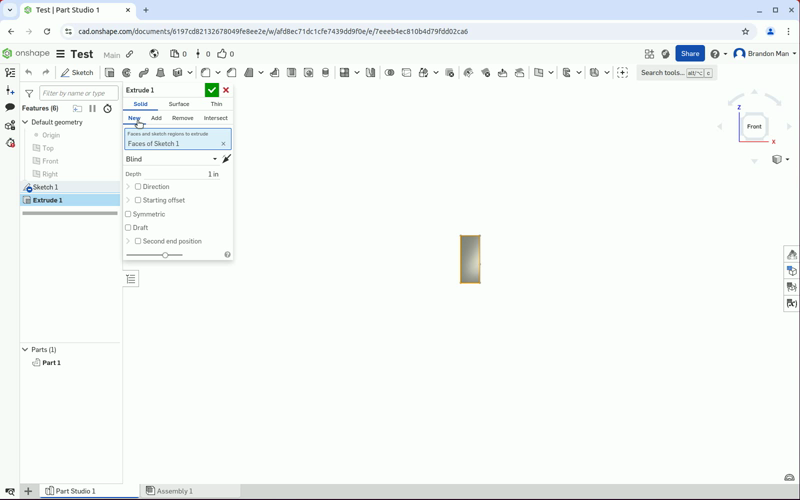
click(137, 120)
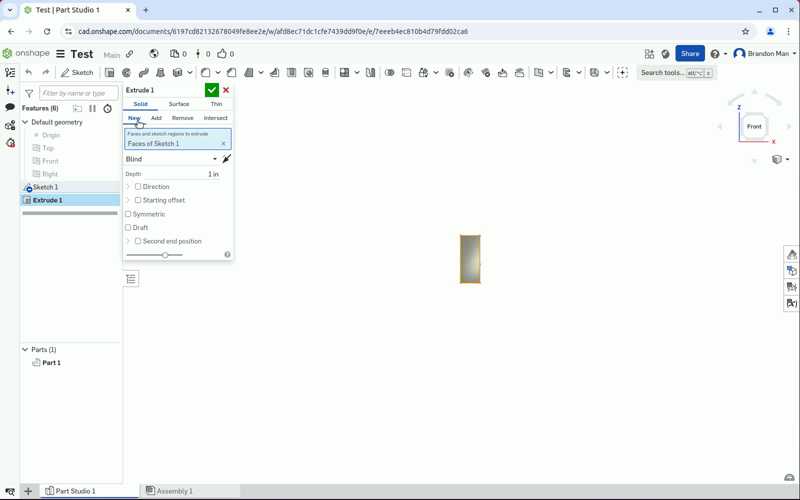
key(tab, 4)
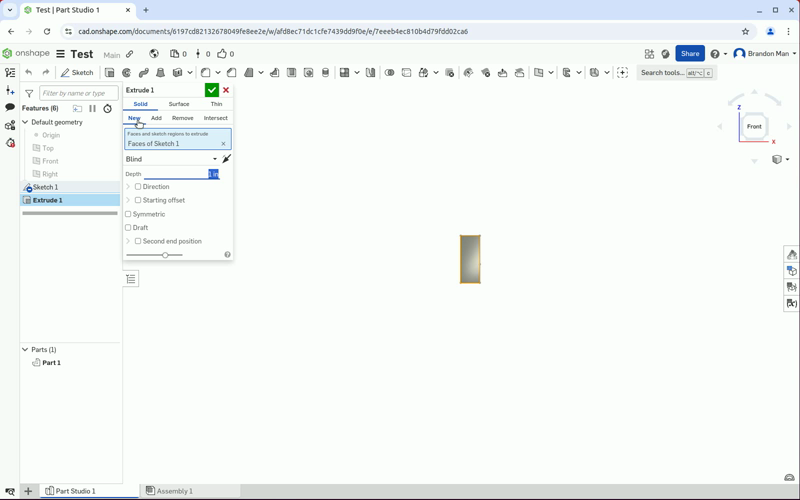
text(23.108)
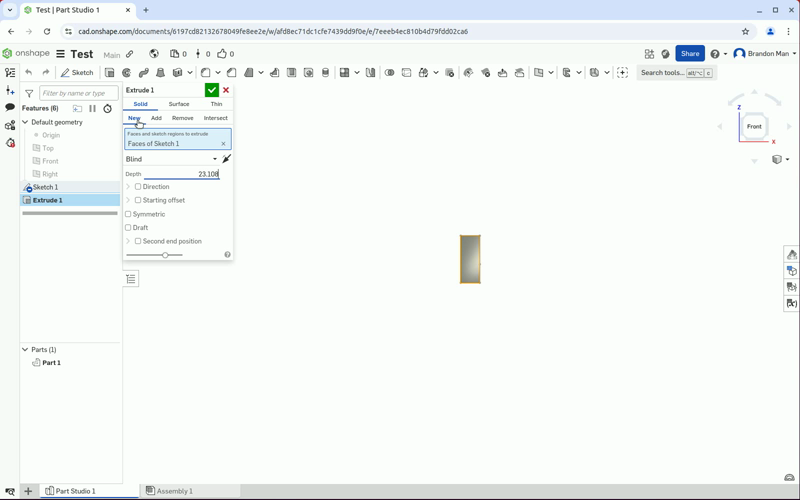
key(enter)
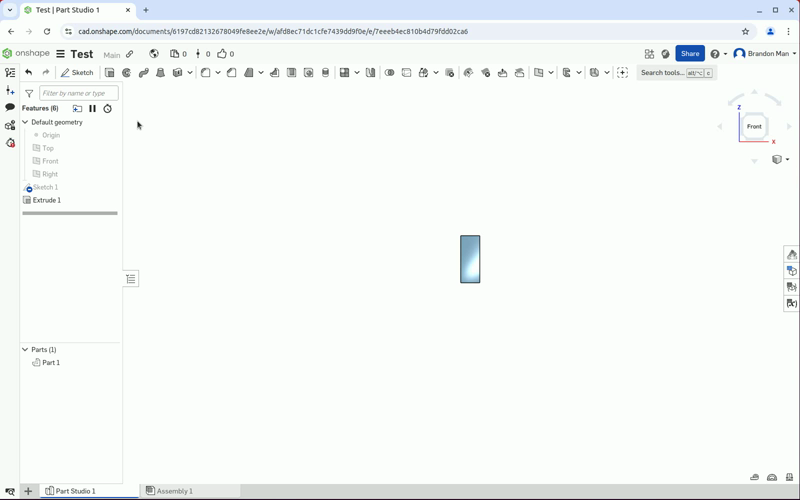
key(shift+h)
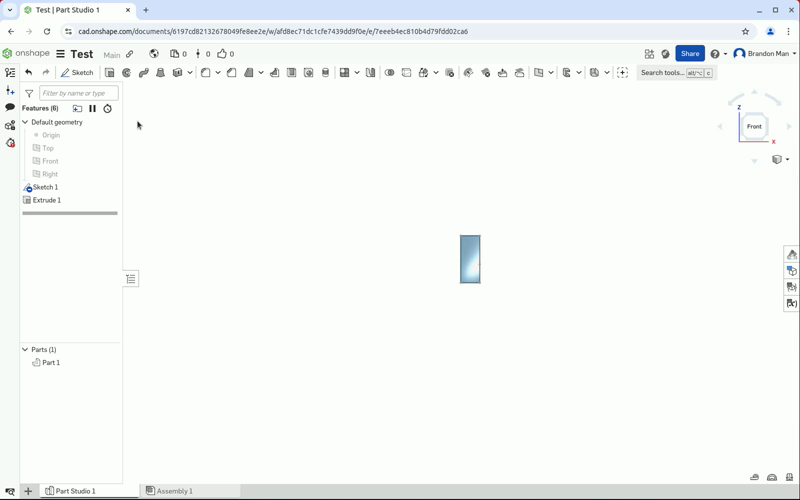
key(shift+h)
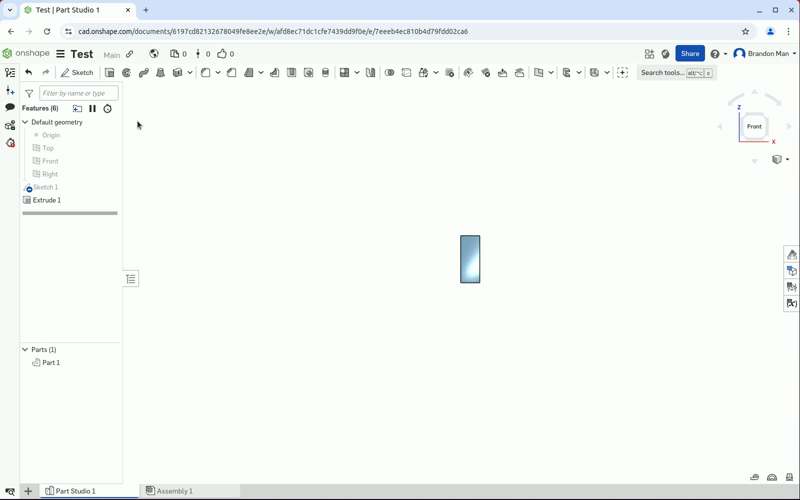
mouse_move(73, 189)
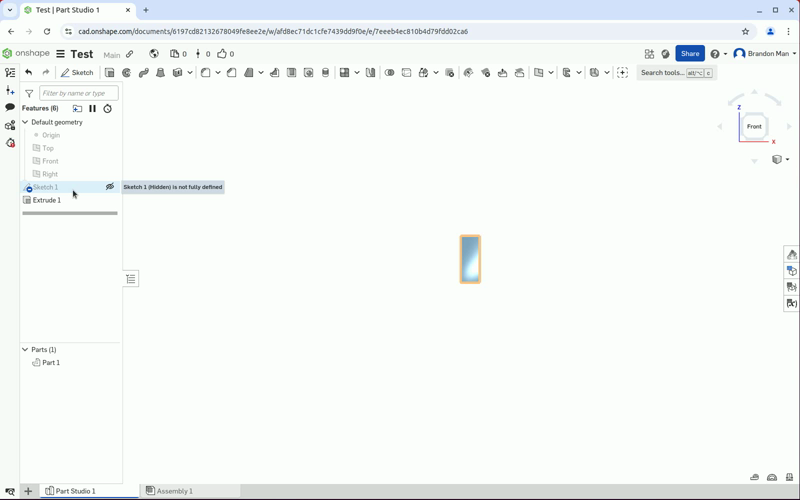
click(73, 189)
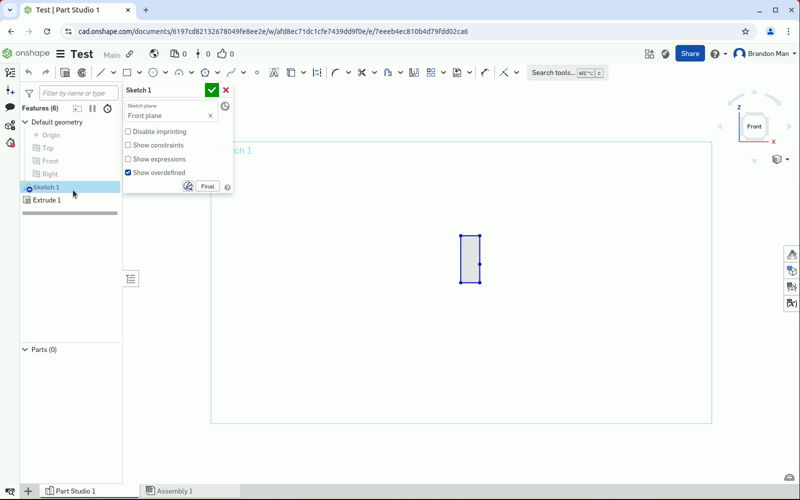
mouse_move(229, 92)
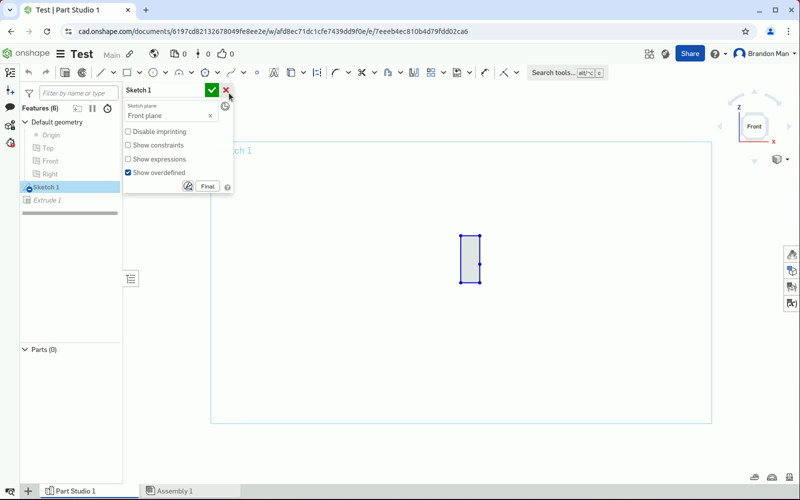
click(229, 92)
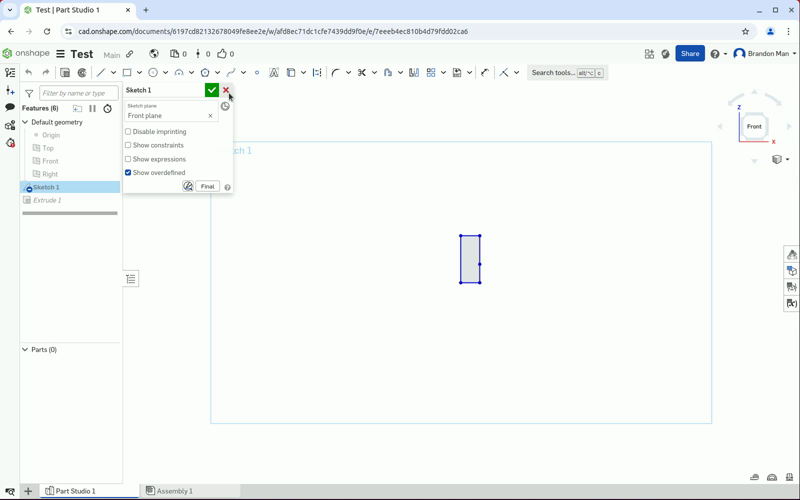
key(shift+s)
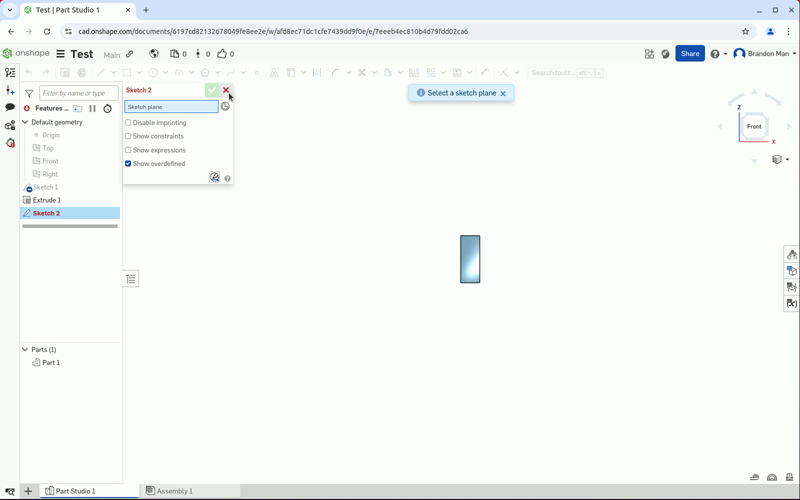
mouse_move(73, 163)
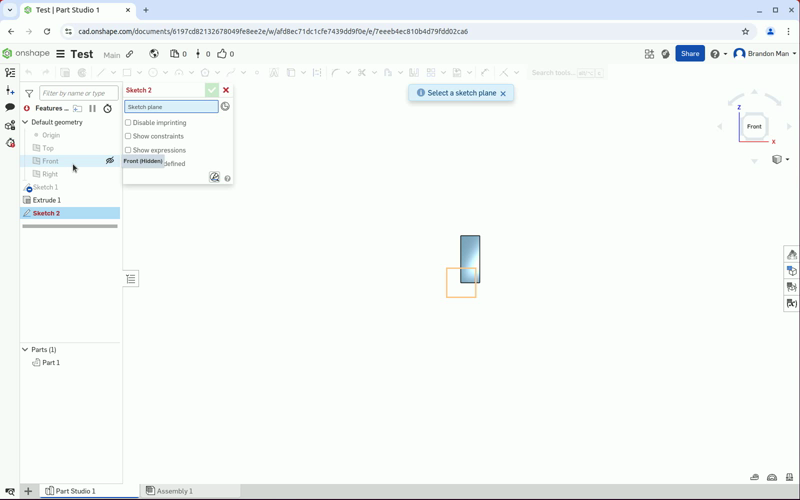
click(73, 163)
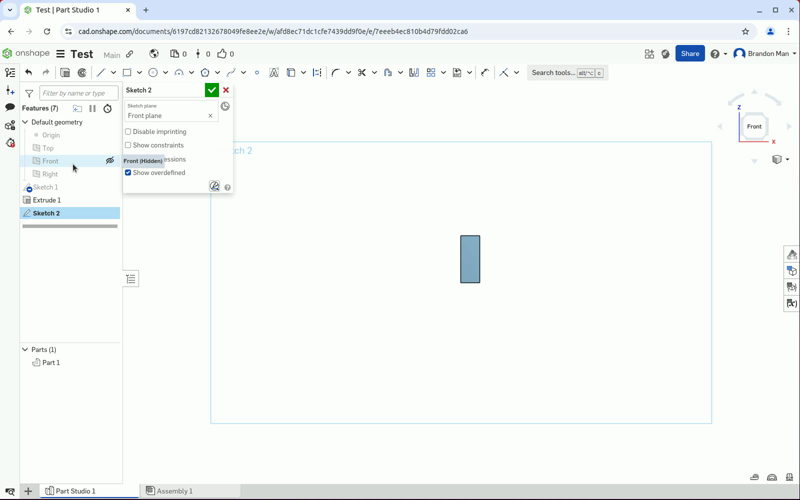
mouse_move(73, 352)
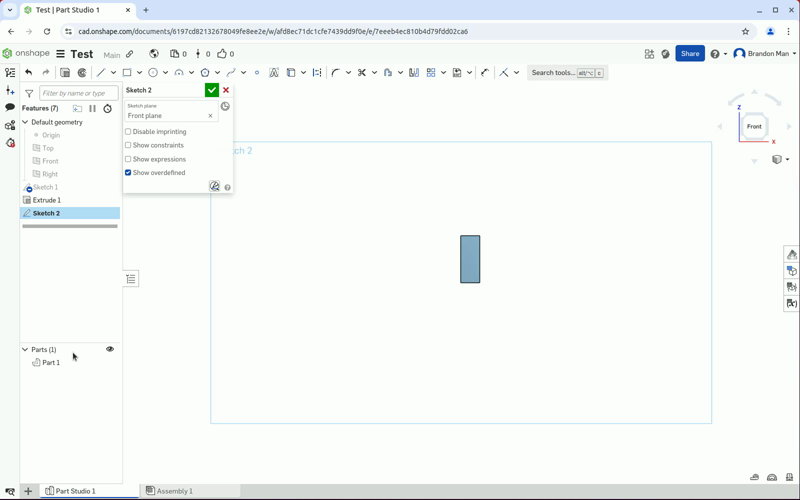
key(y)
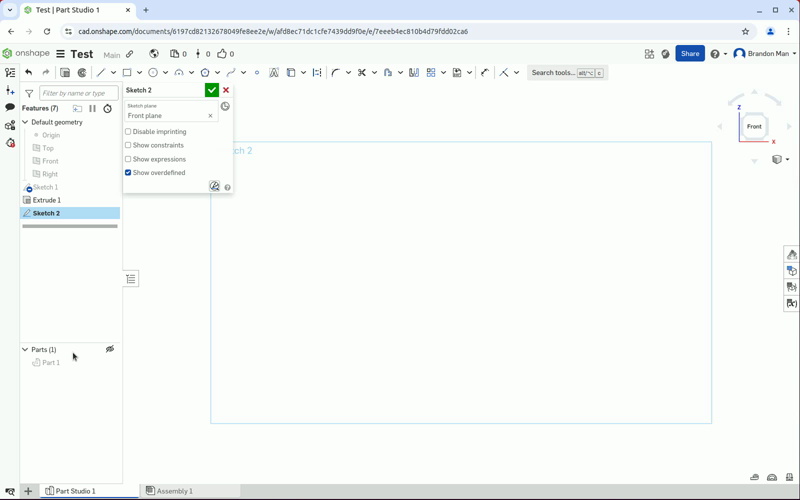
key(l)
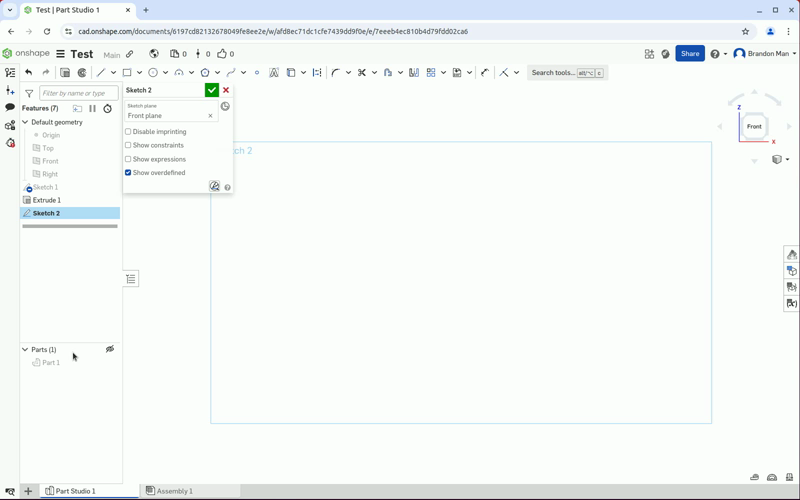
key_down(shift)
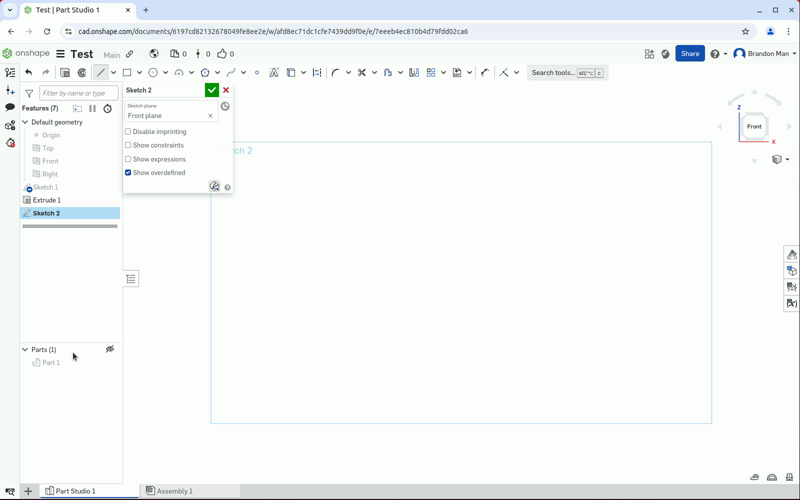
mouse_move(479, 282)
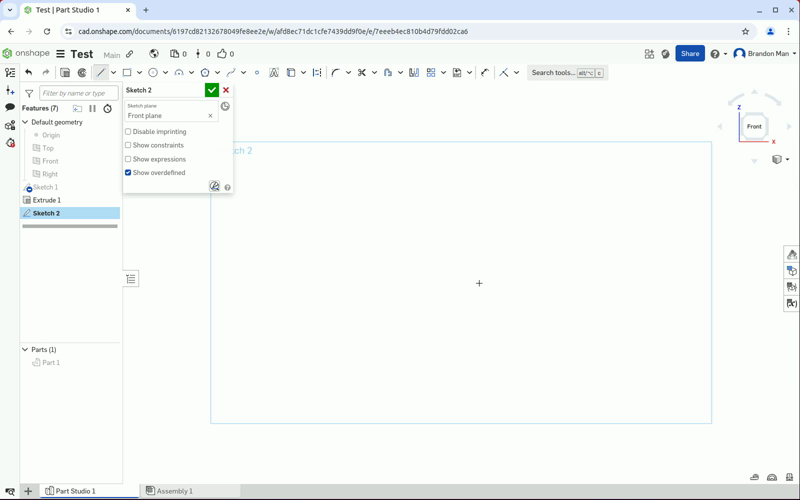
click(479, 282)
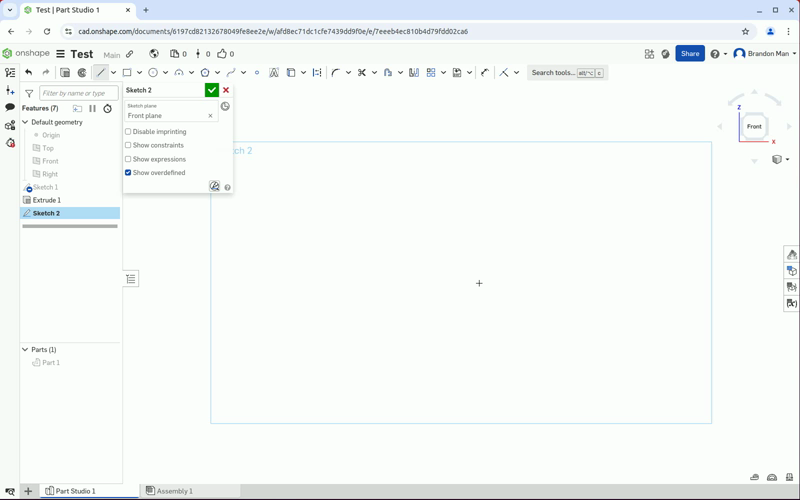
key_up(shift)
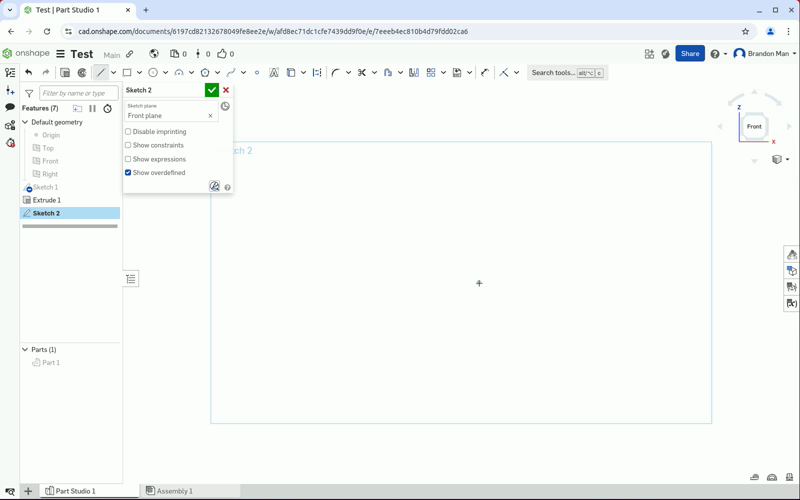
key_down(shift)
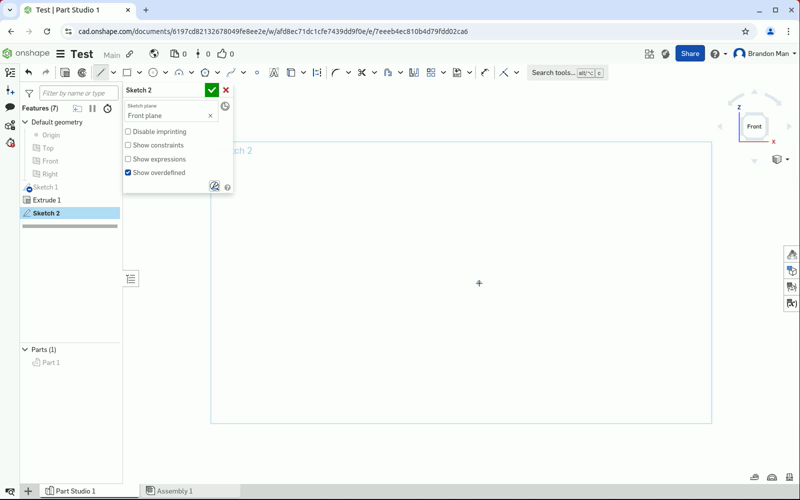
mouse_move(509, 282)
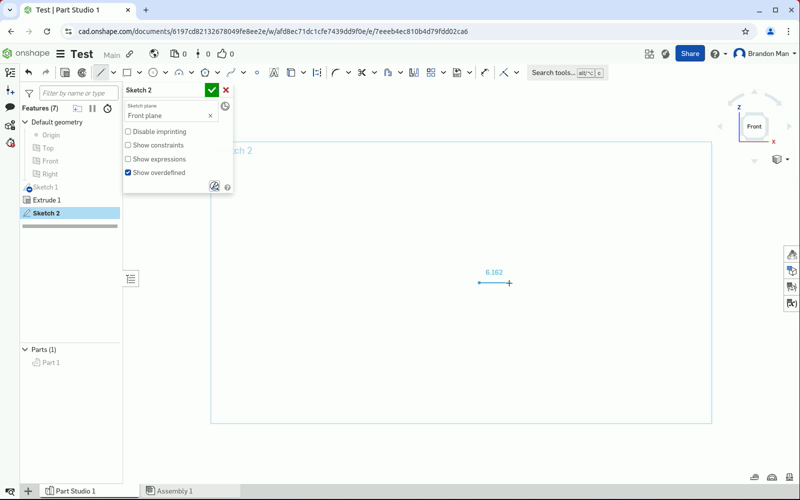
mouse_move(517, 282)
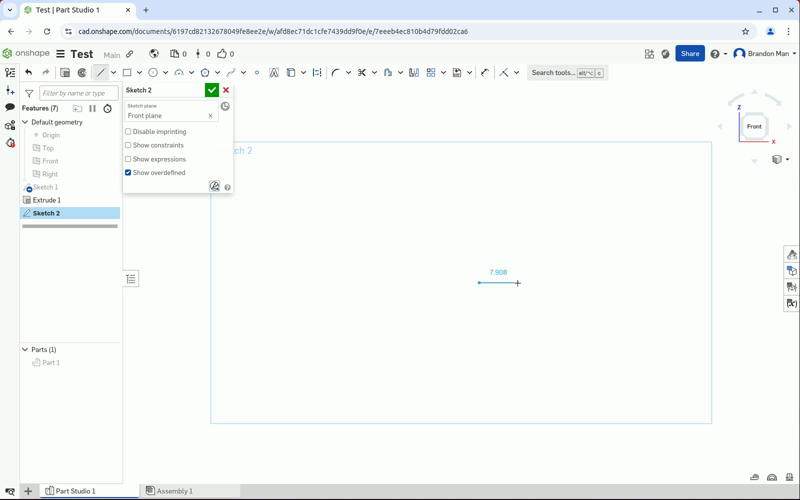
click(517, 282)
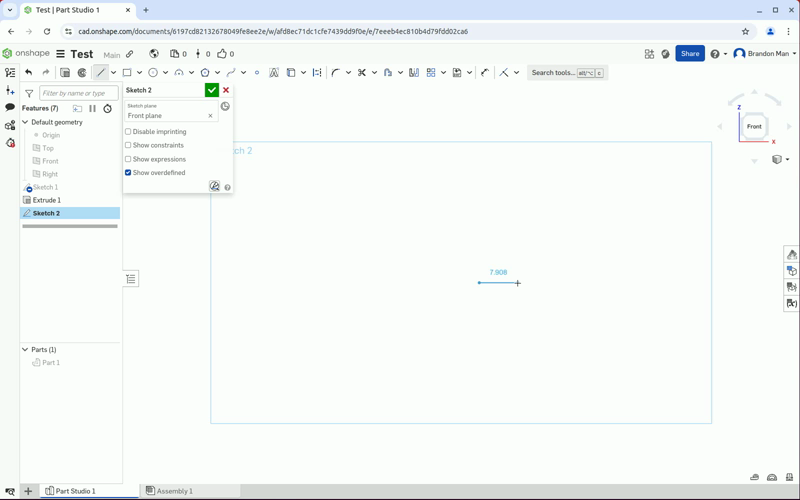
key_up(shift)
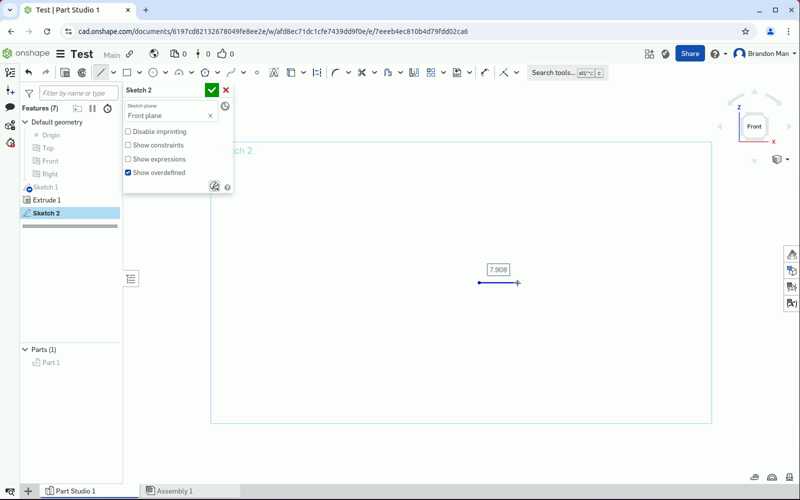
key_down(shift)
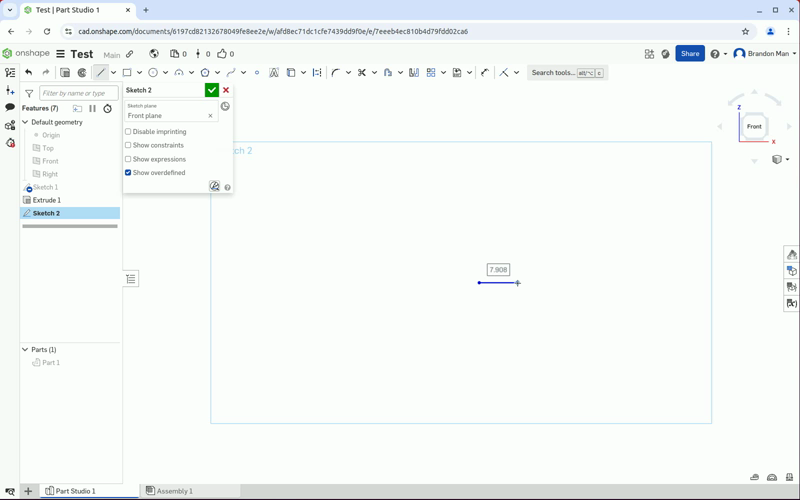
mouse_move(547, 282)
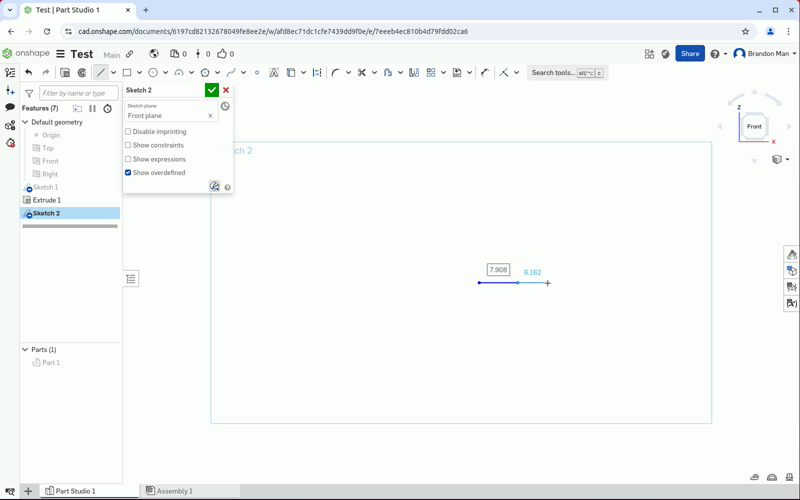
mouse_move(517, 263)
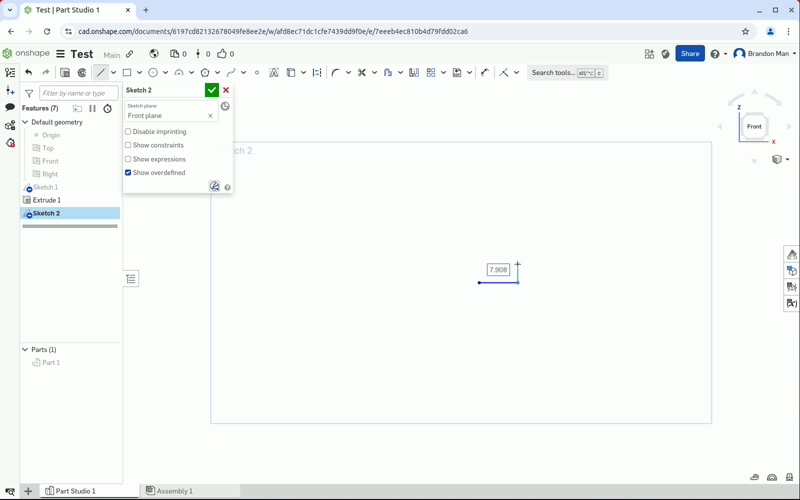
click(517, 263)
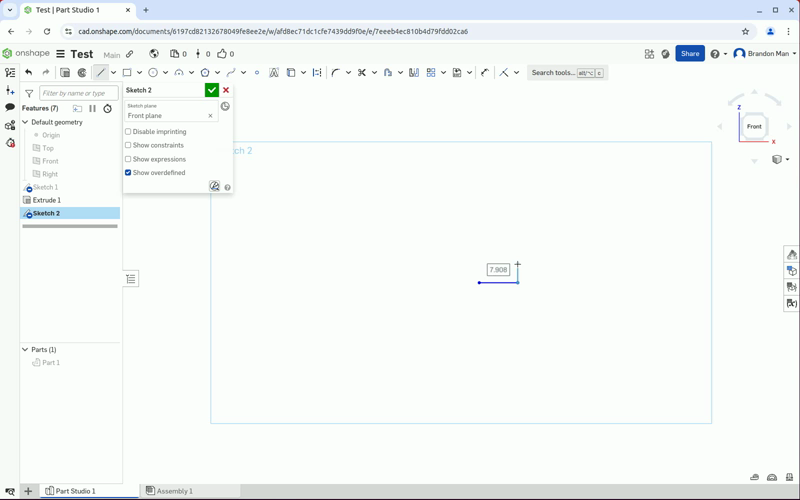
key_up(shift)
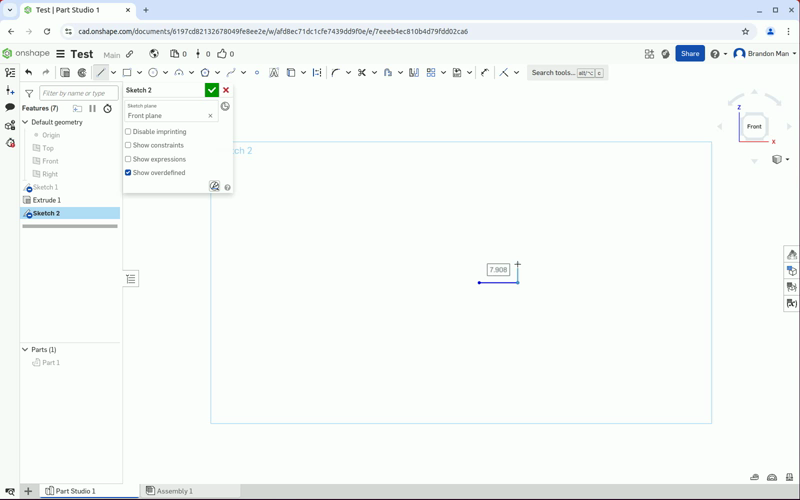
key_down(shift)
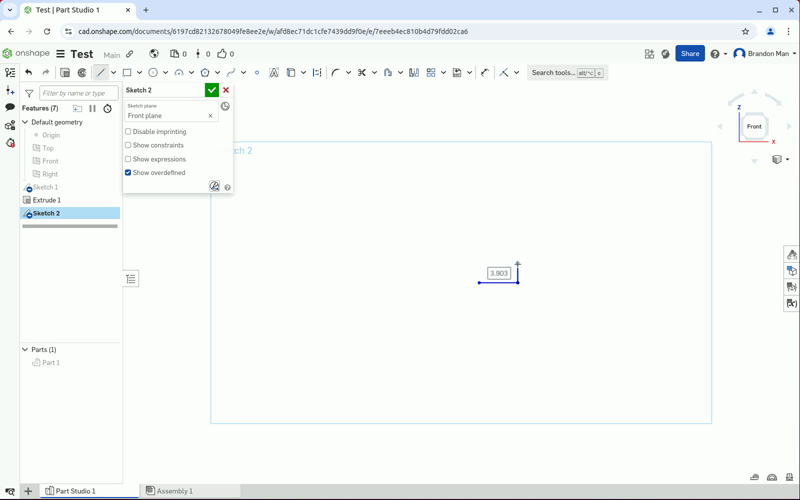
mouse_move(547, 263)
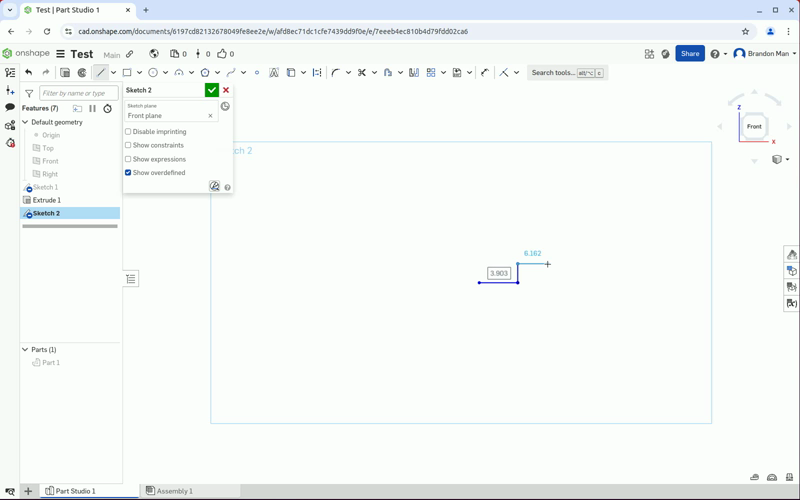
mouse_move(479, 263)
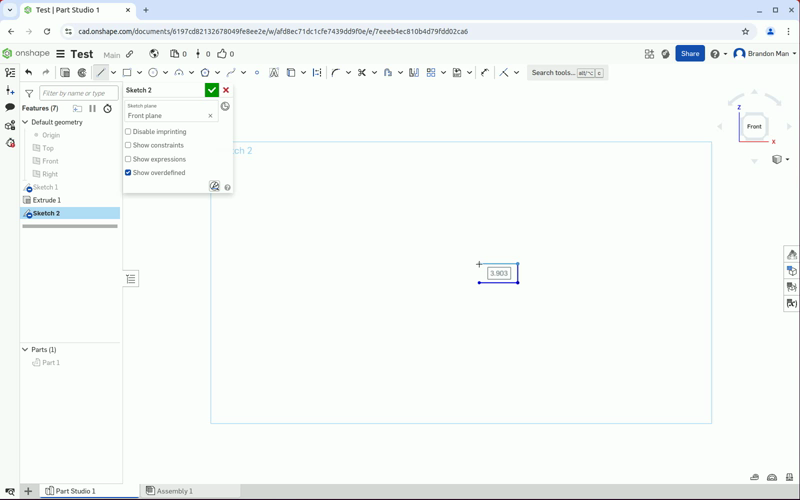
click(479, 263)
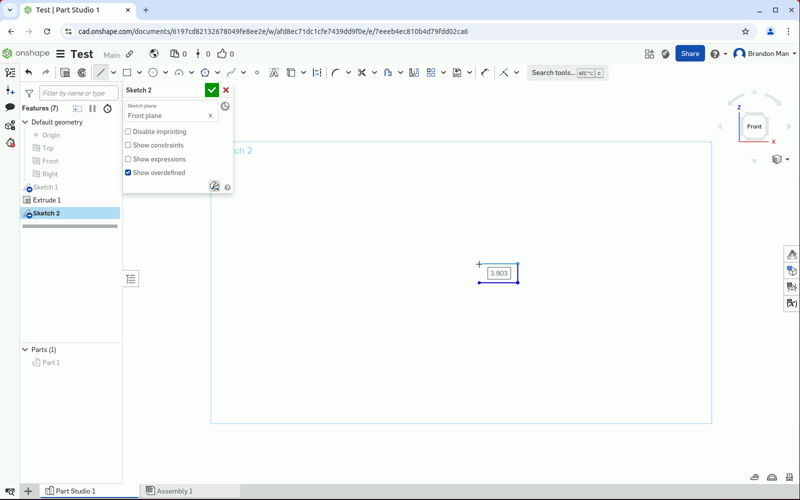
key_up(shift)
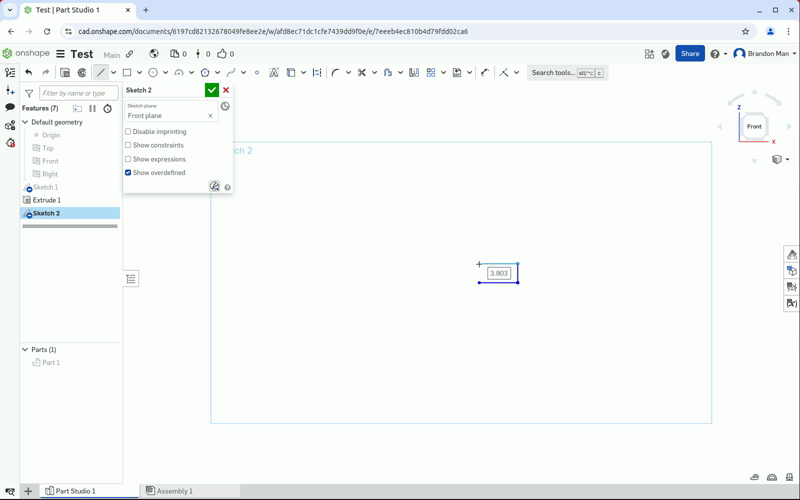
mouse_move(509, 263)
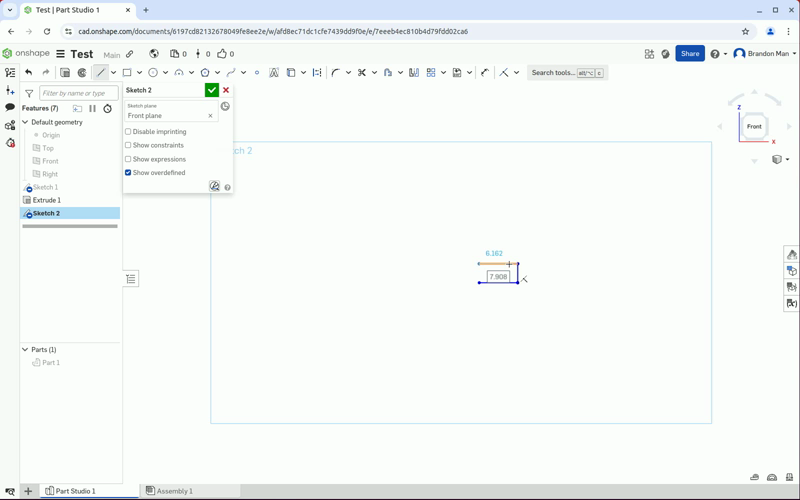
key_down(shift)
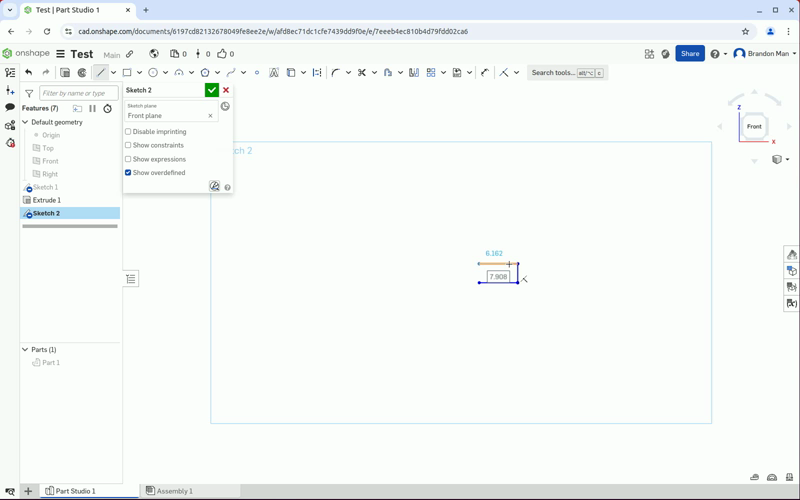
mouse_move(479, 282)
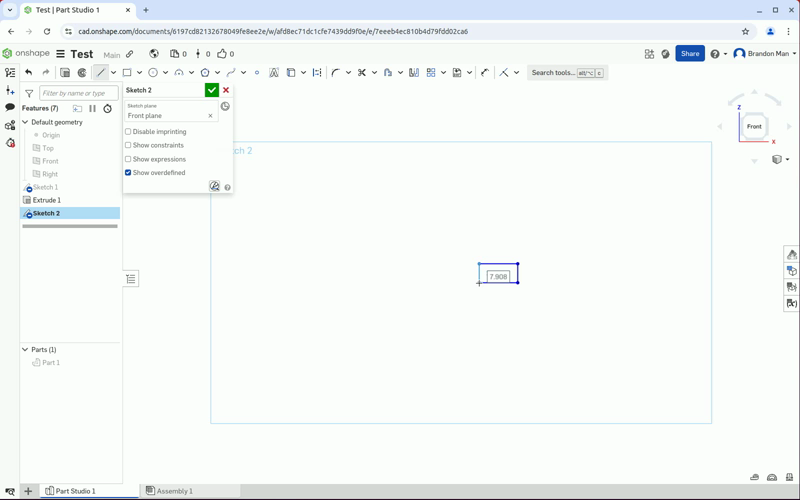
key_up(shift)
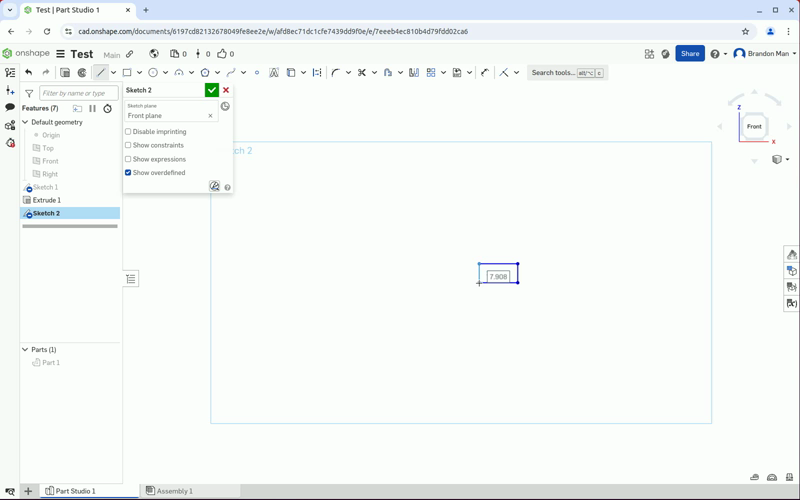
click(479, 282)
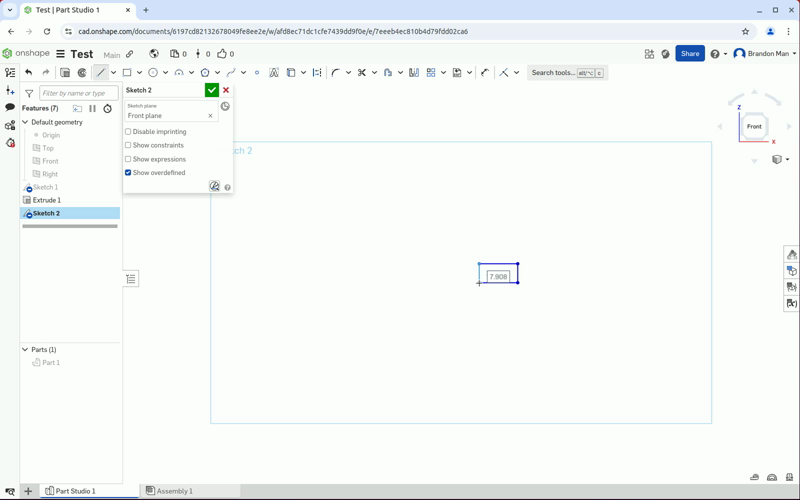
key(esc)
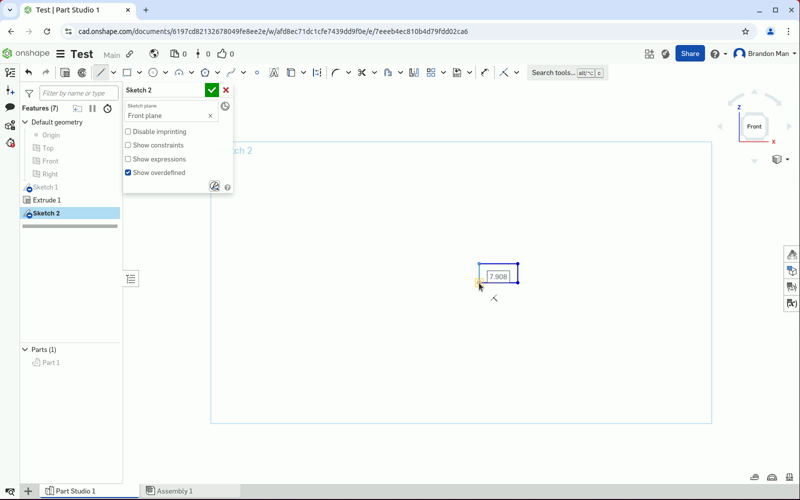
mouse_move(491, 277)
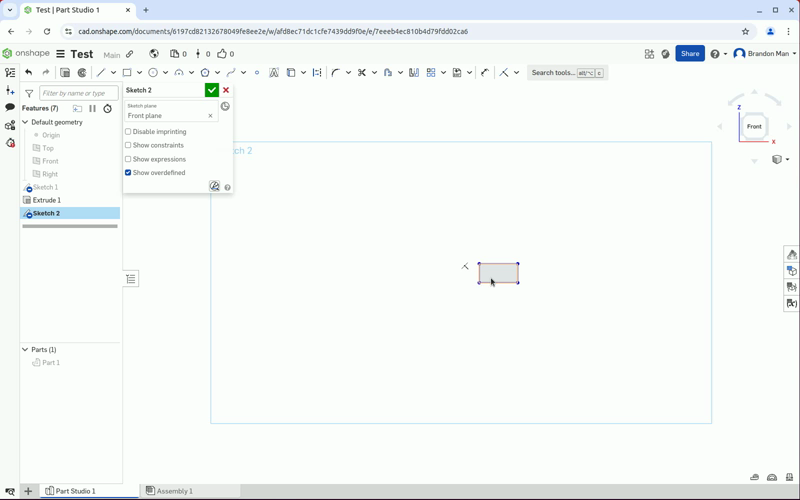
scroll(6)
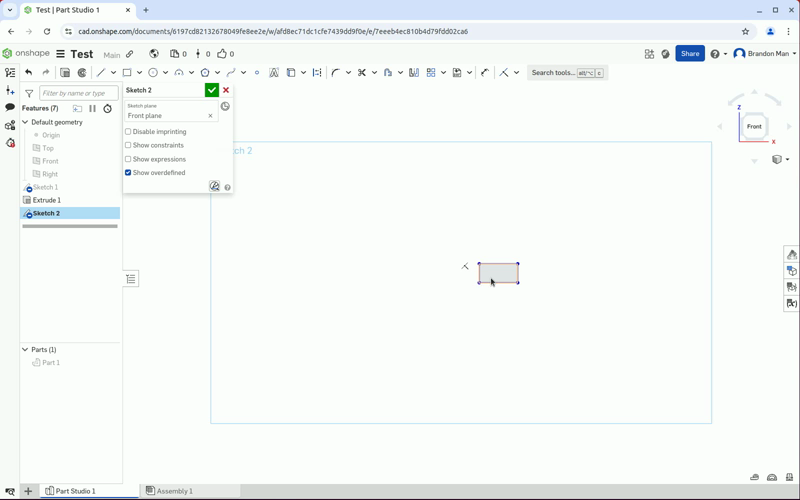
scroll(6)
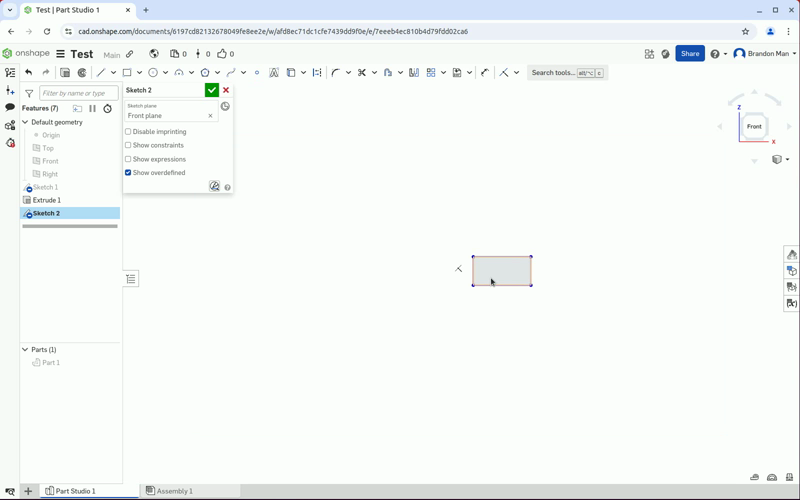
scroll(6)
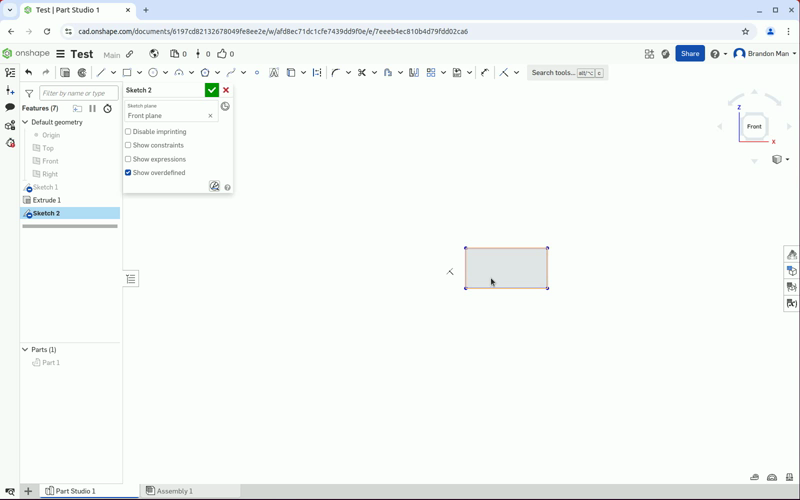
scroll(6)
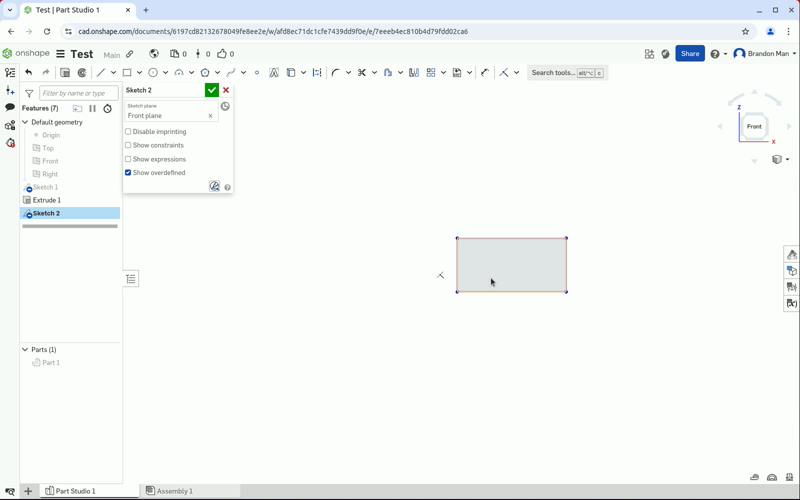
scroll(6)
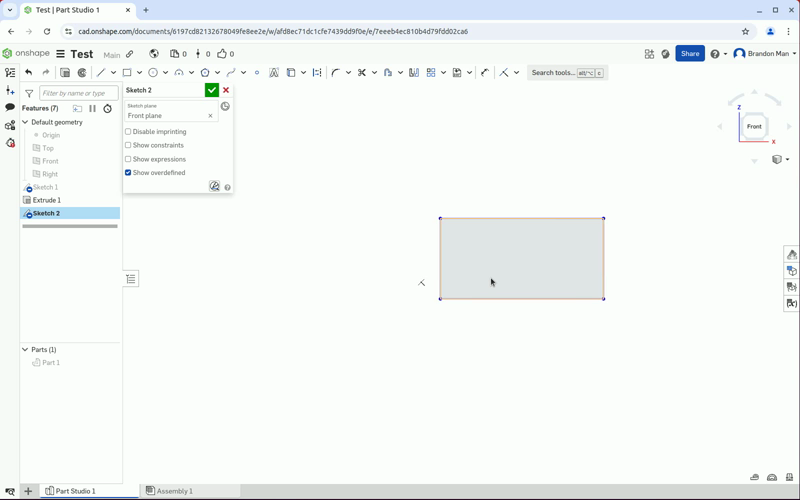
scroll(6)
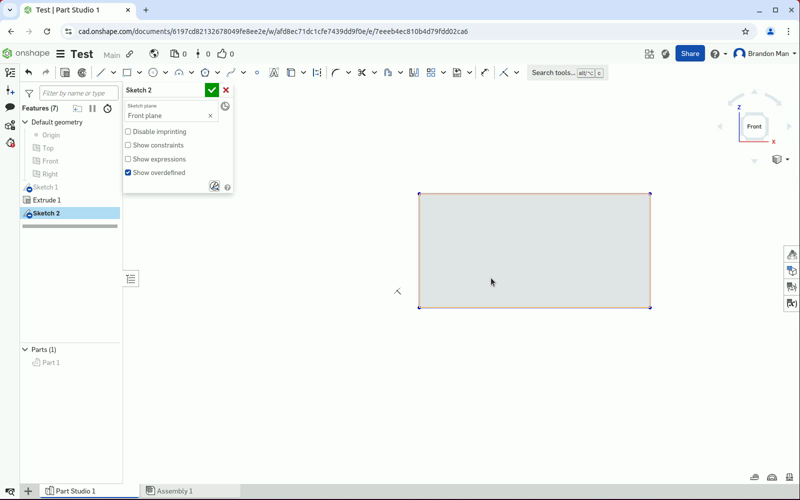
scroll(6)
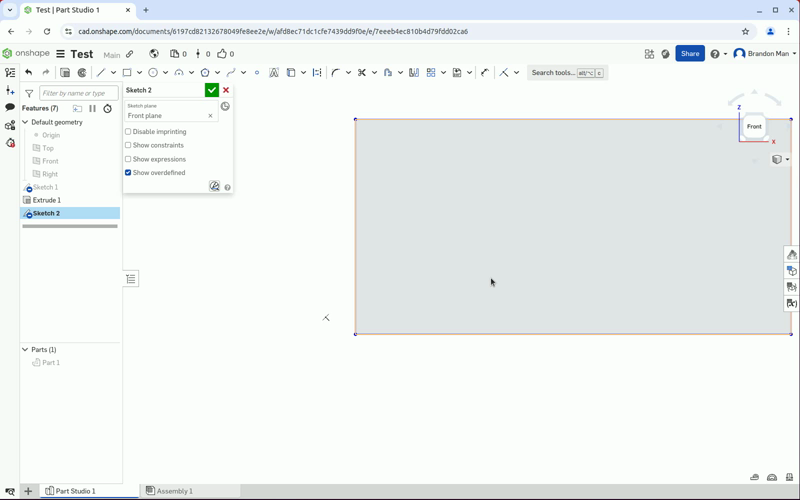
click(491, 277)
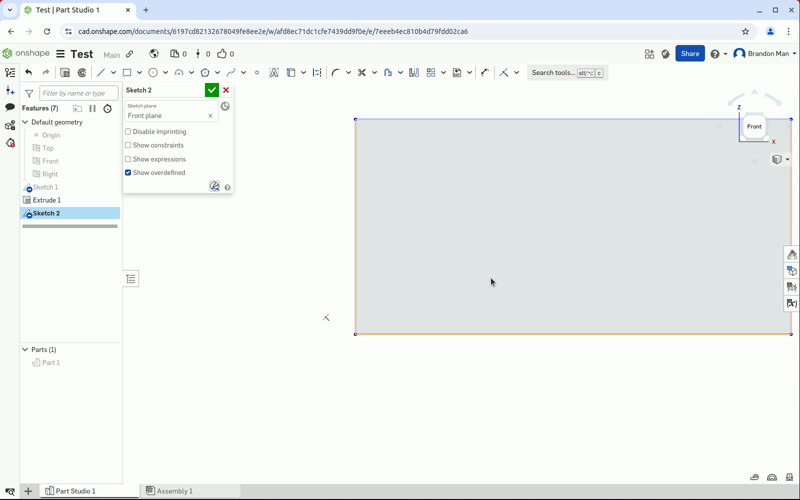
scroll(-6)
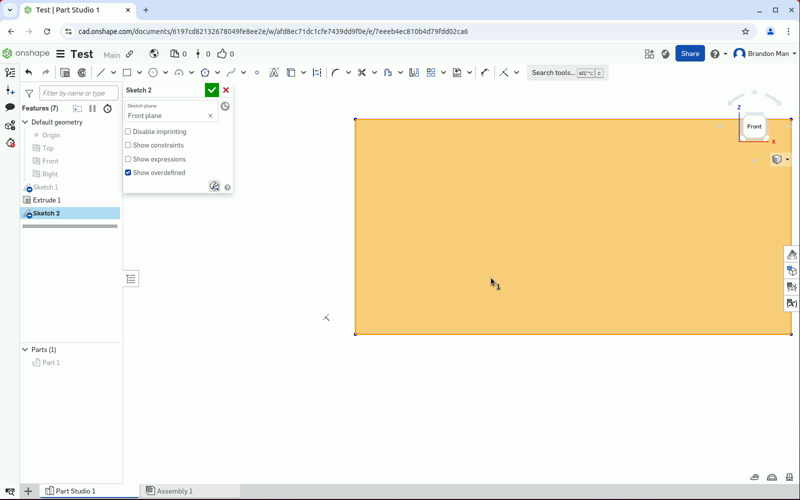
scroll(-6)
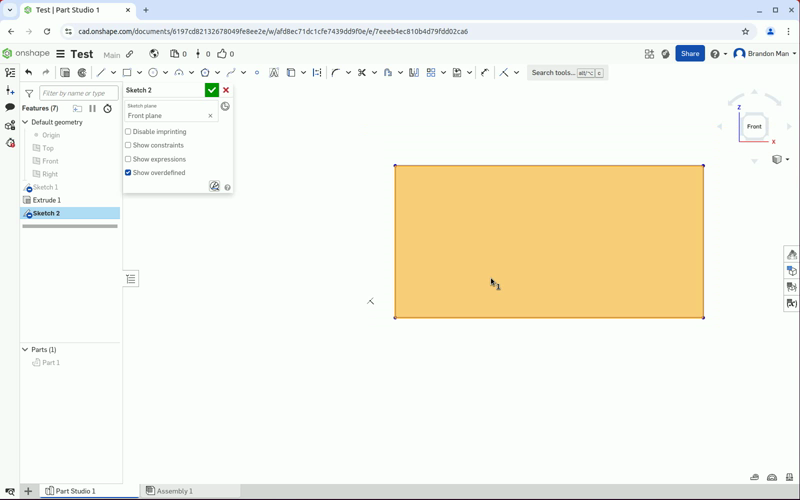
scroll(-6)
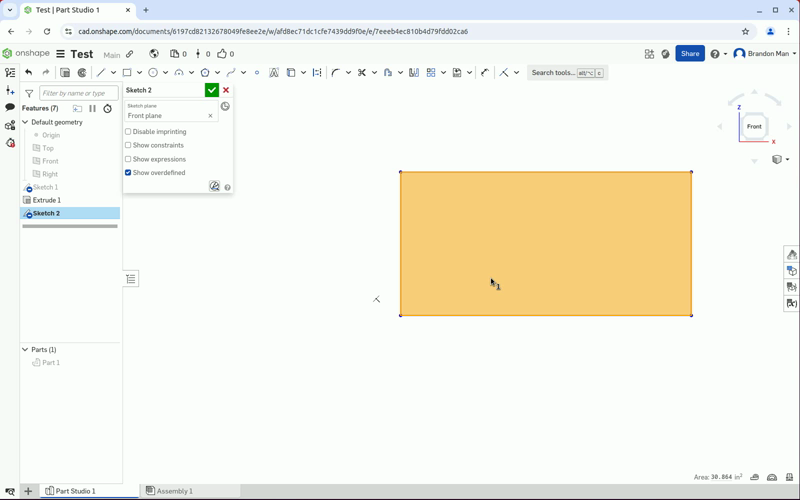
scroll(-6)
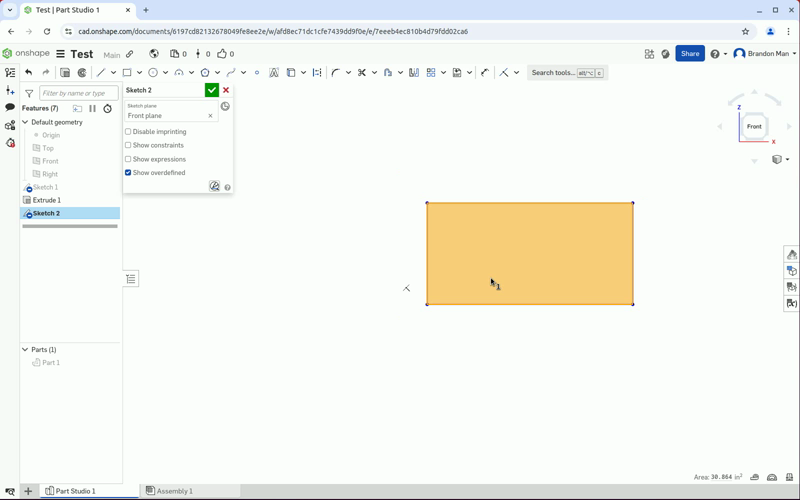
scroll(-6)
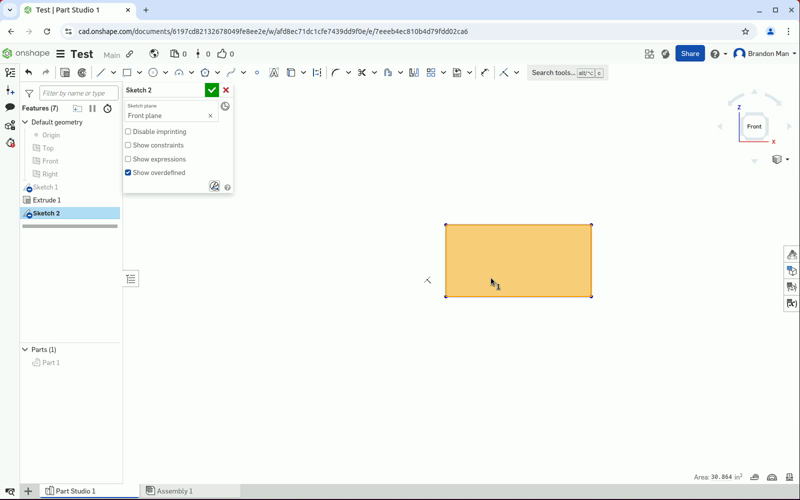
scroll(-6)
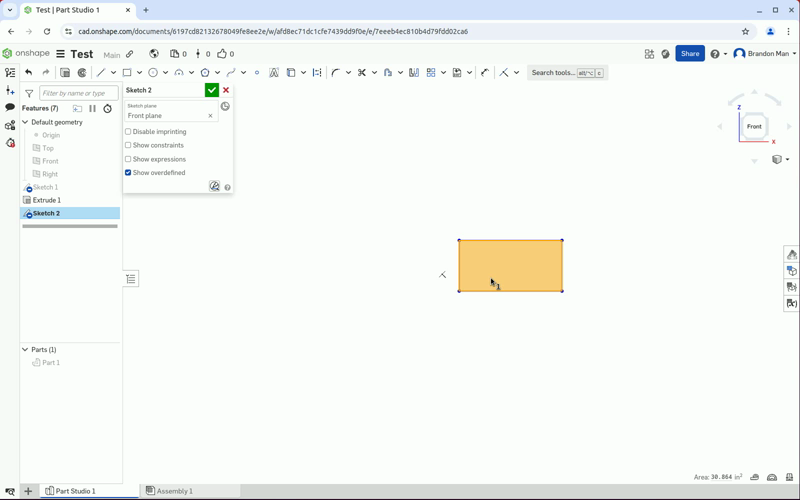
scroll(-6)
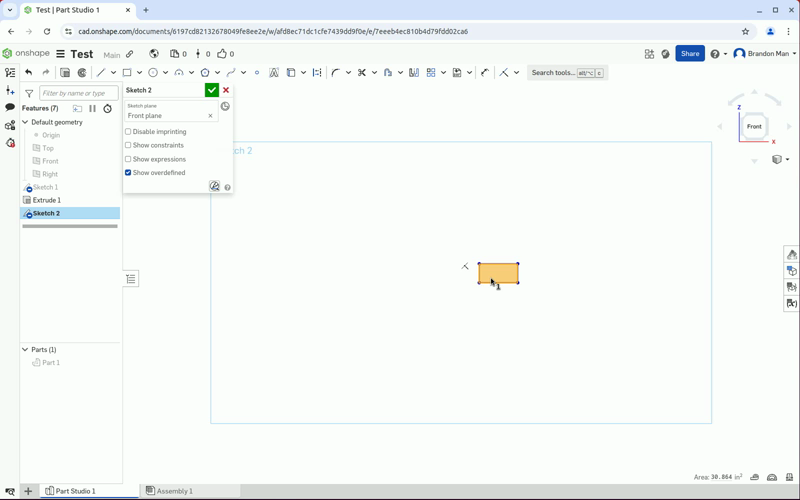
mouse_move(73, 352)
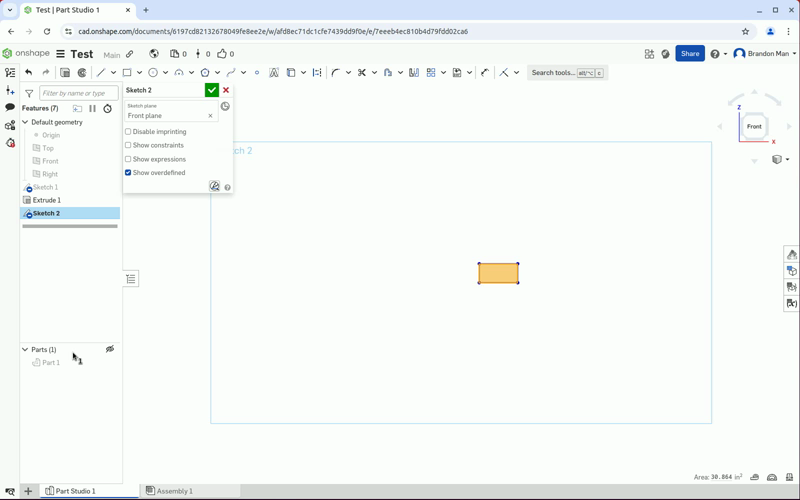
key(shift+y)
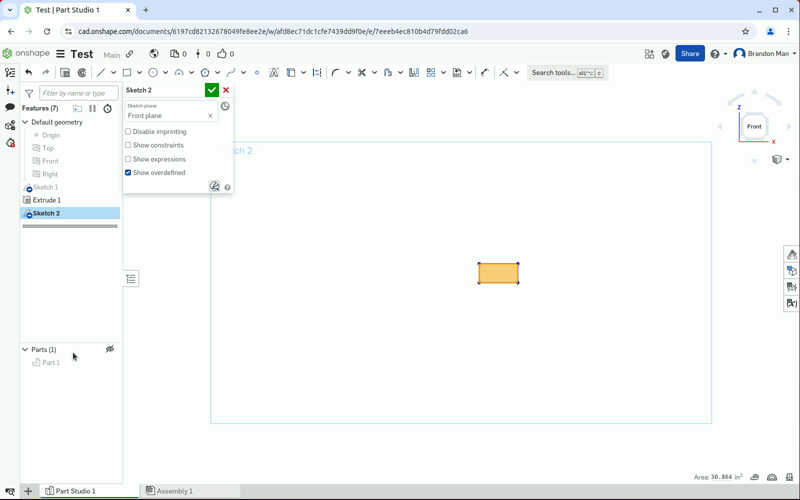
key(shift+e)
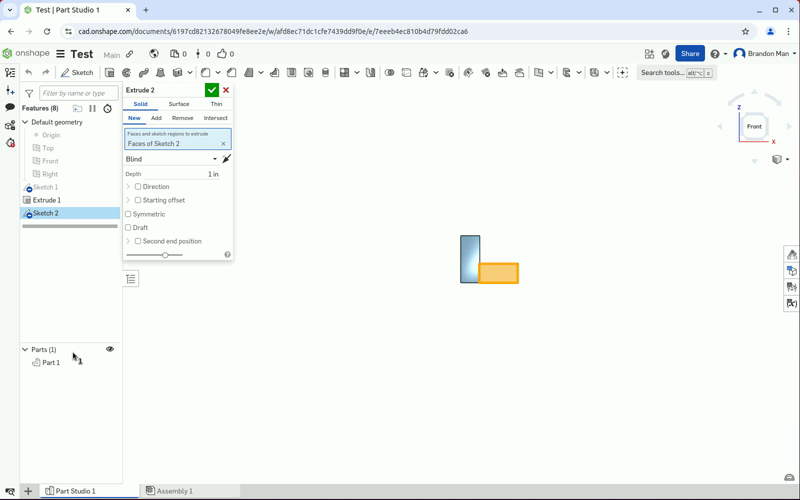
mouse_move(143, 106)
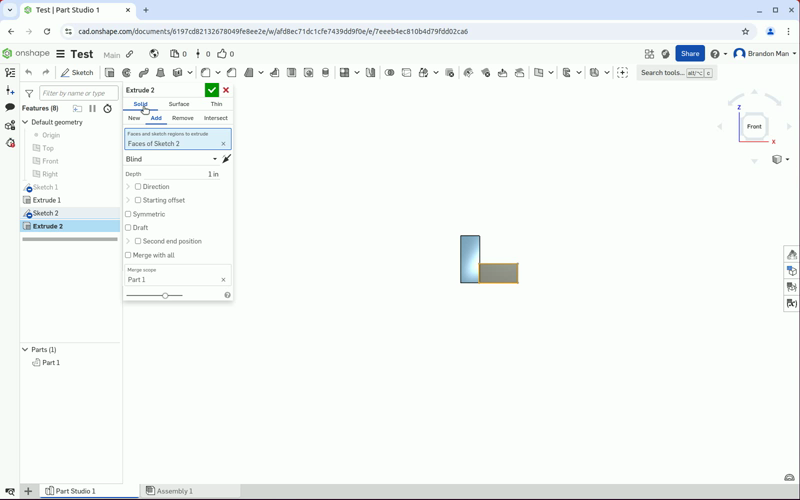
click(143, 106)
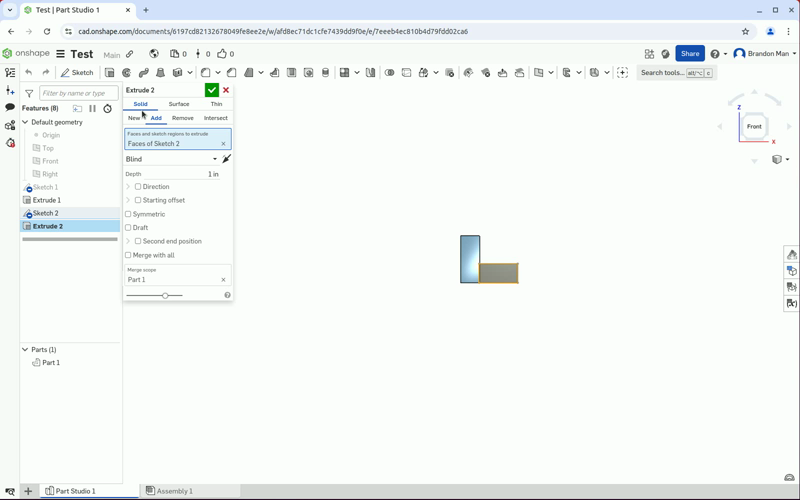
mouse_move(137, 120)
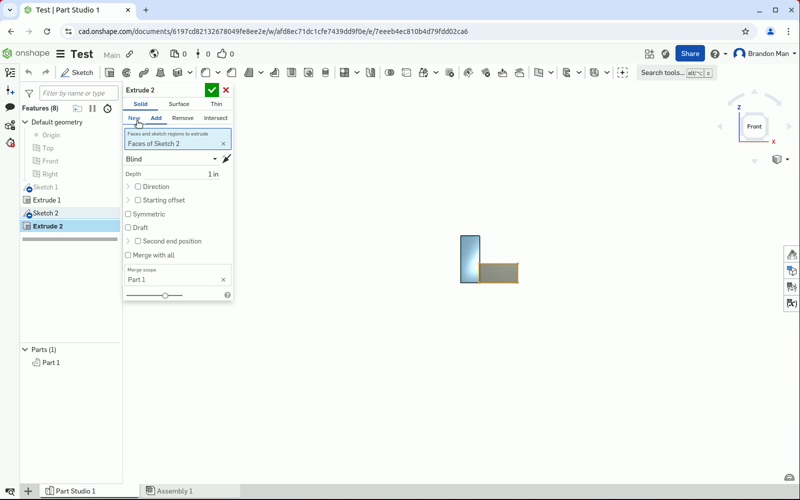
click(137, 120)
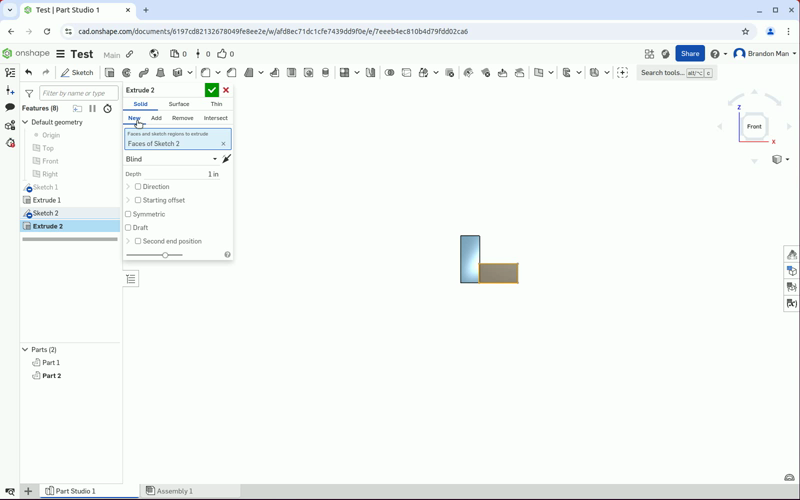
key(tab, 4)
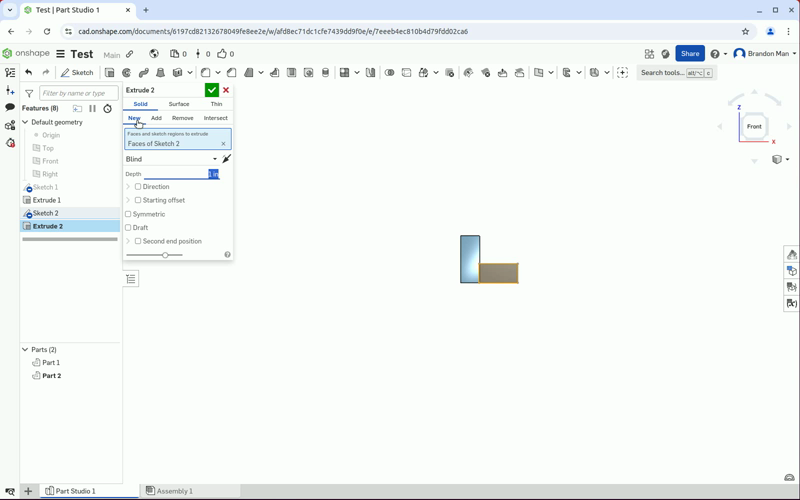
text(23.108)
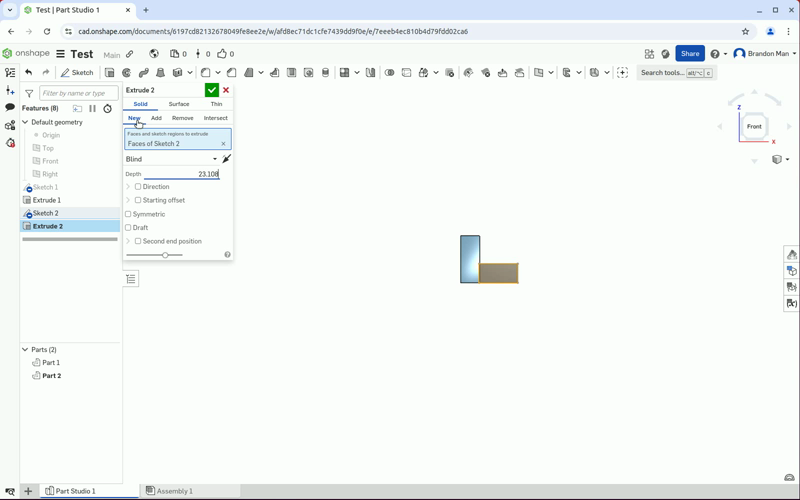
key(enter)
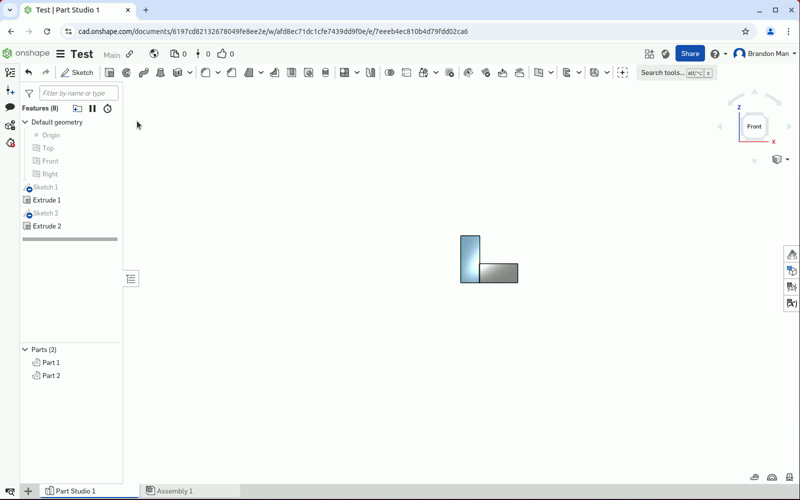
key(shift+h)
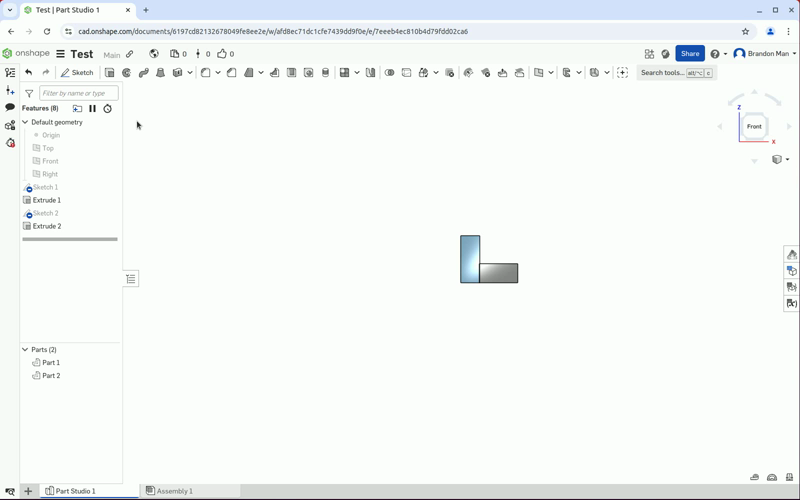
key(shift+h)
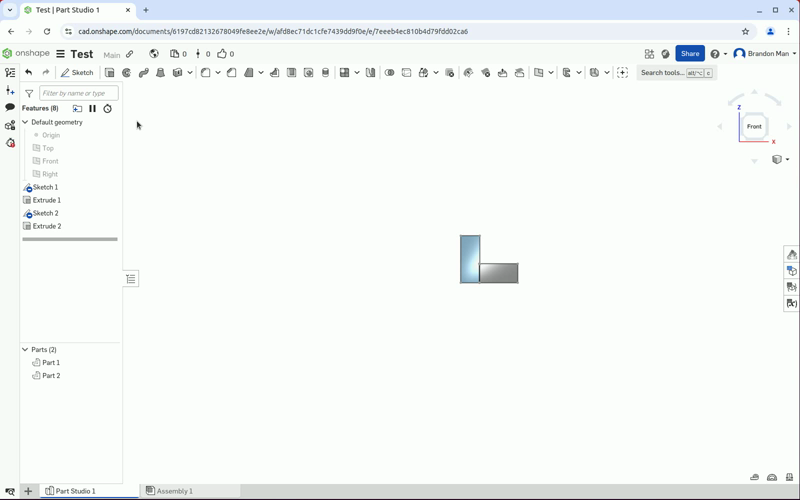
key(shift+7)
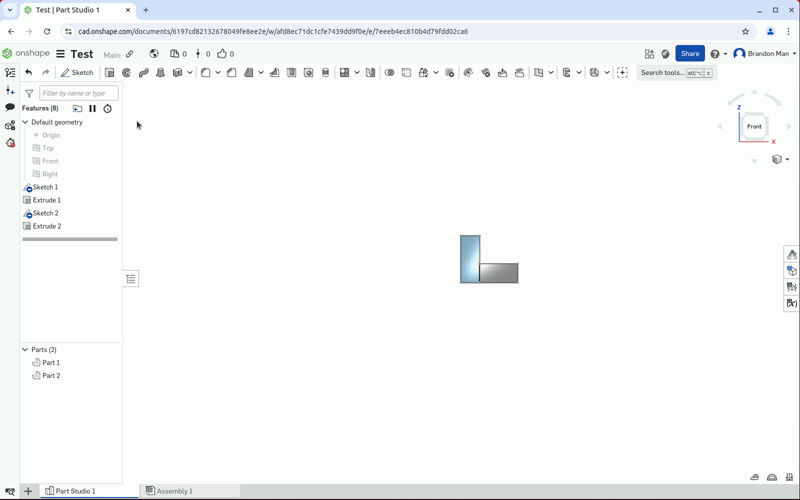
key(left, 2)
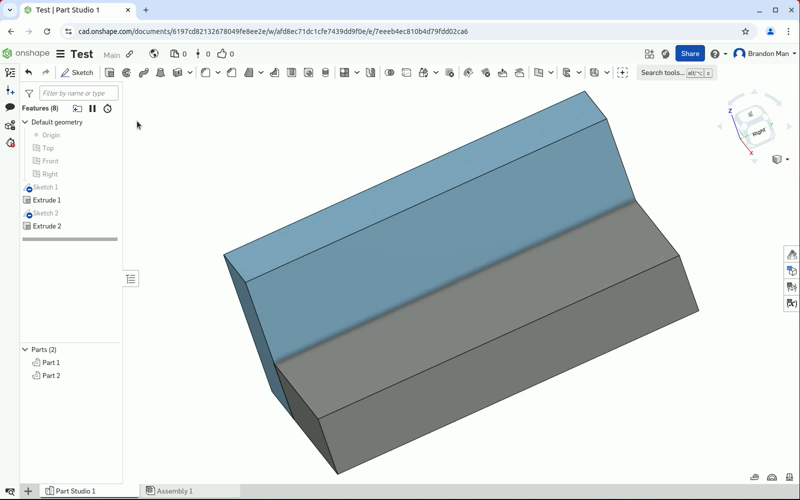
key(down, 2)
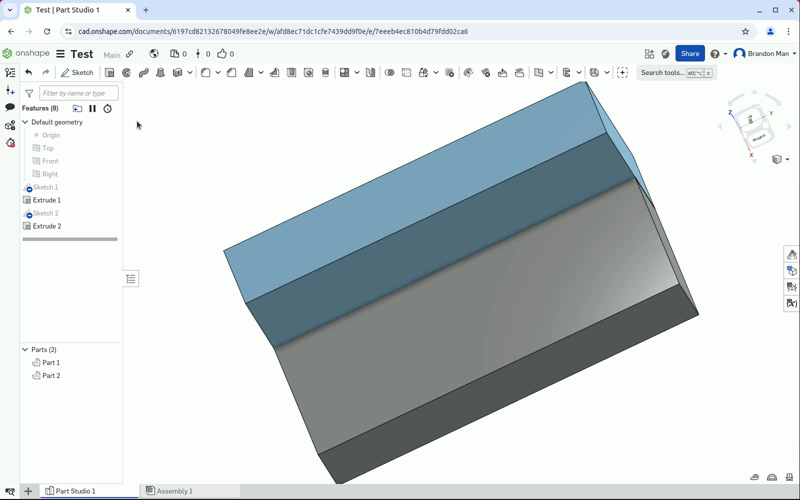
key(up, 2)
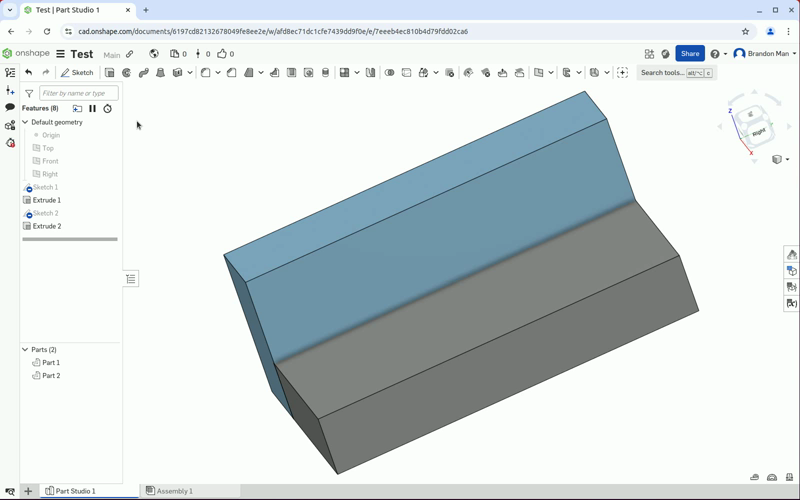
key(right, 2)
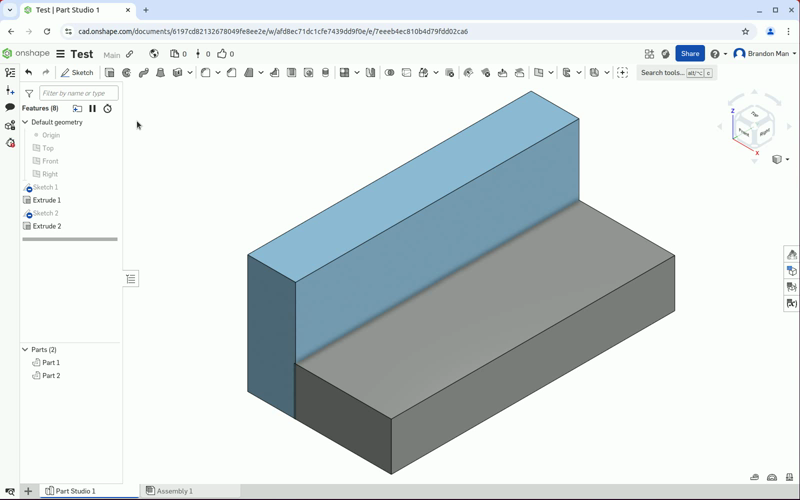
mouse_move(73, 189)
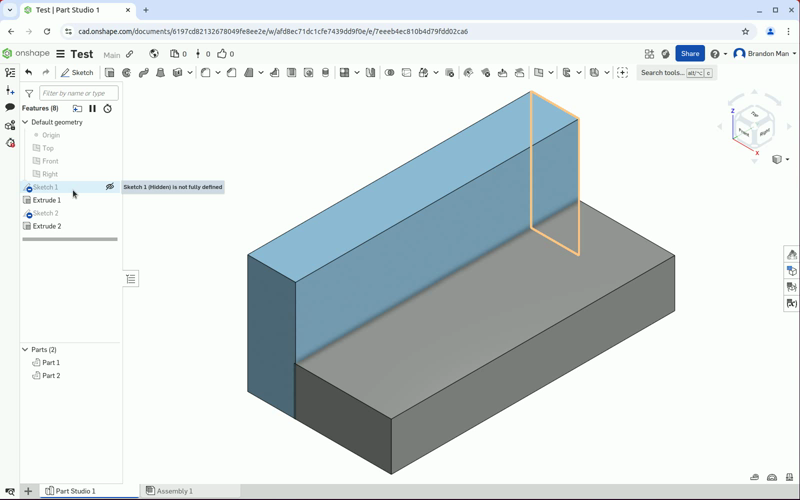
click(73, 189)